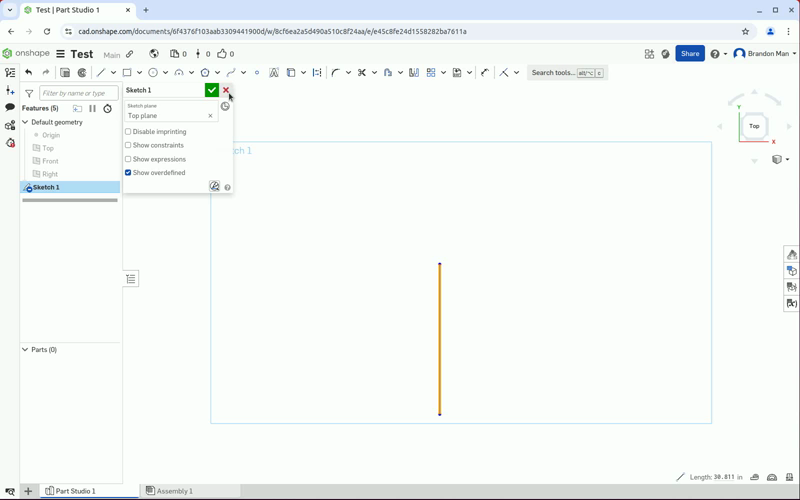
key(shift+h)
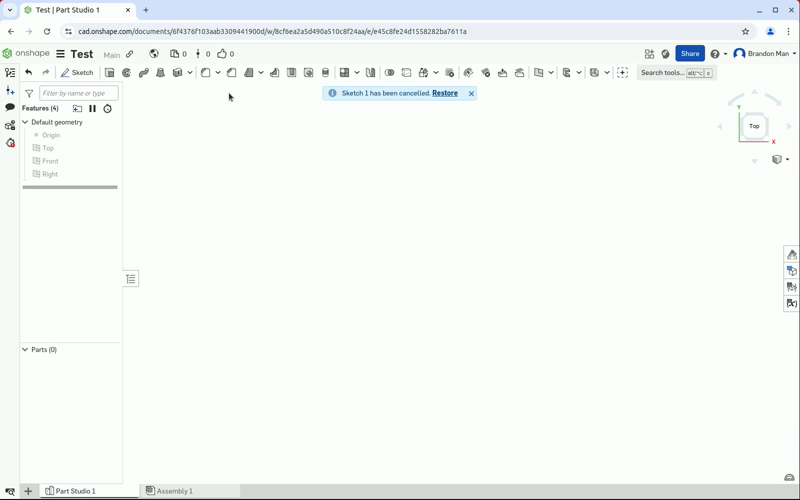
mouse_move(73, 352)
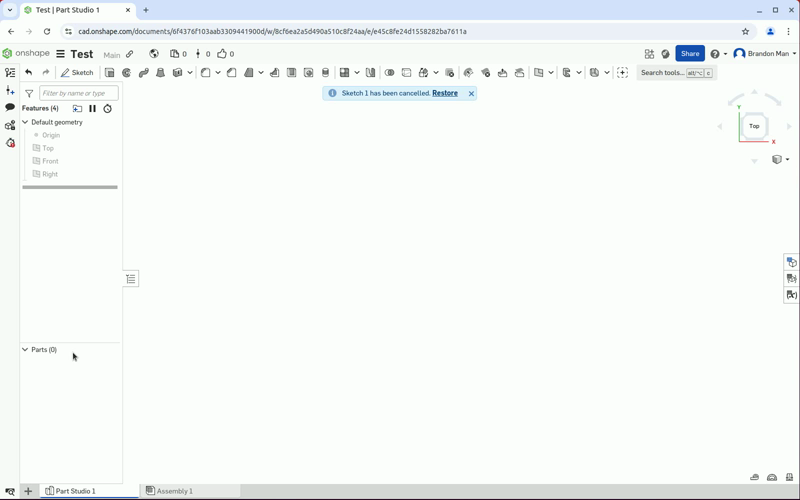
key(y)
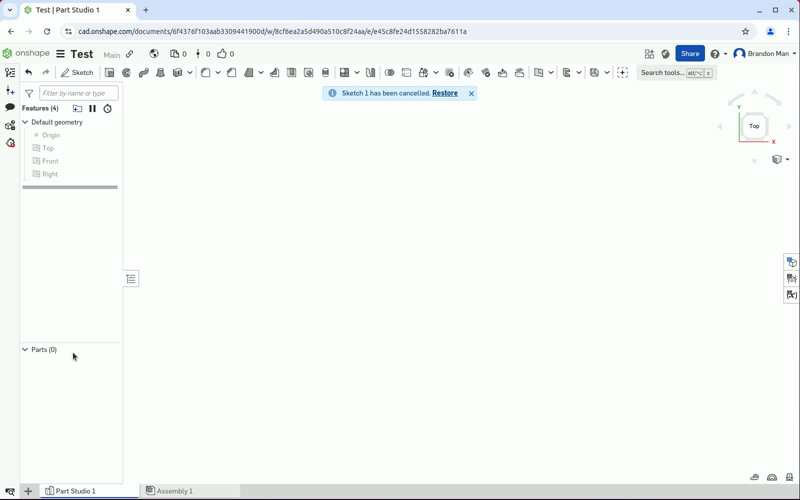
key(shift+p)
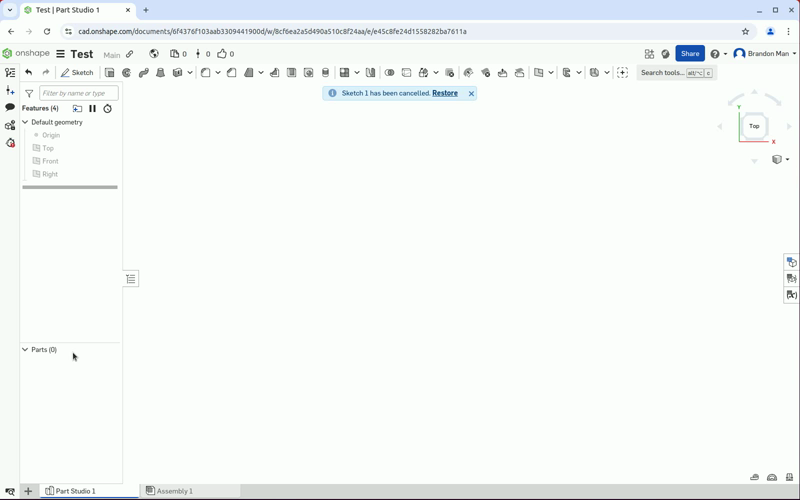
key(space)
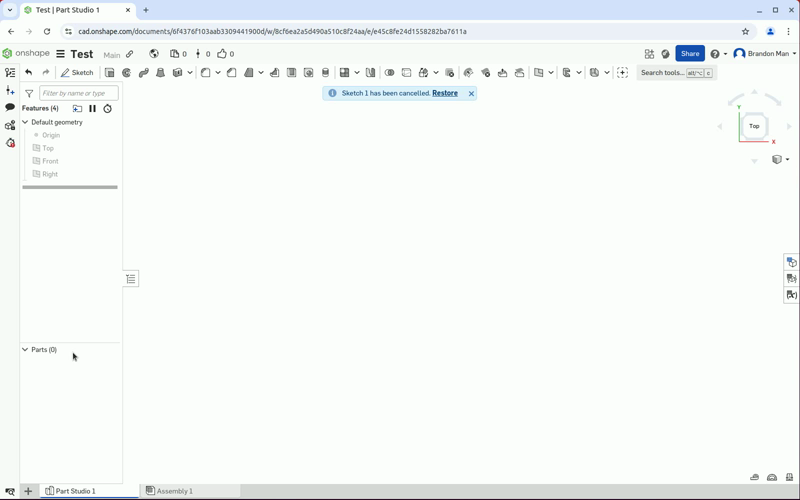
key_down(shift)
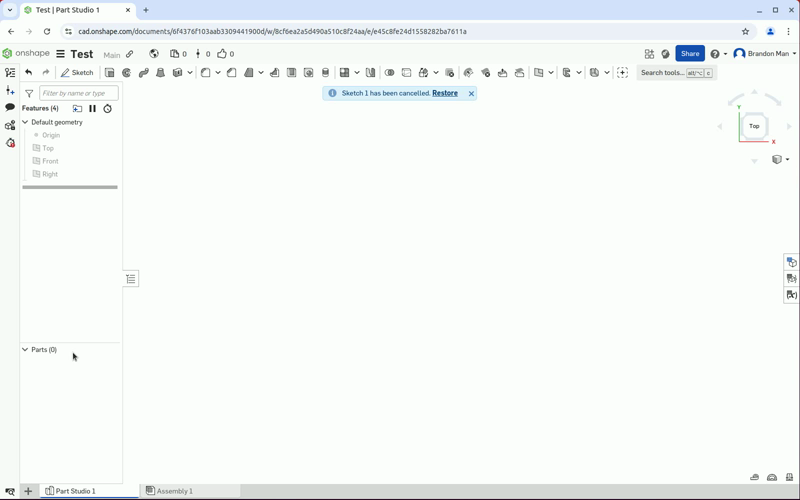
key(up)
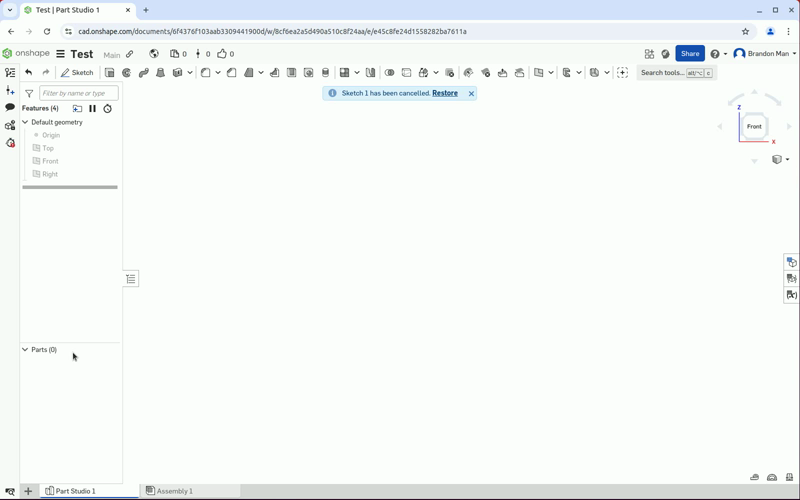
key_up(shift)
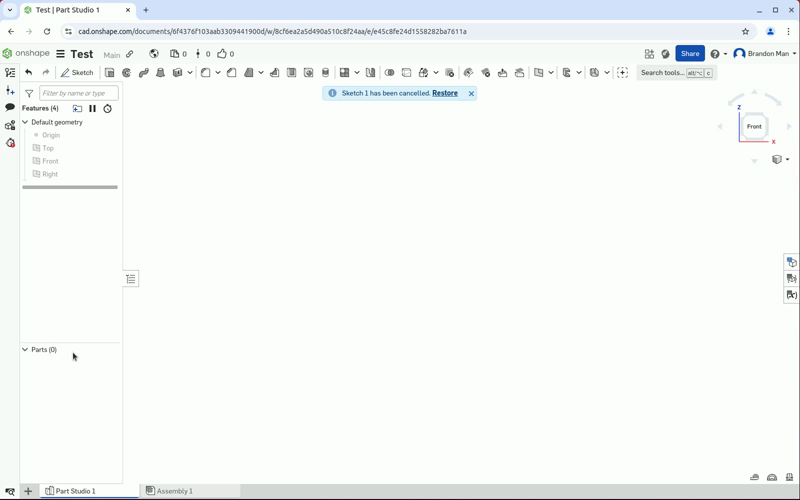
mouse_move(73, 352)
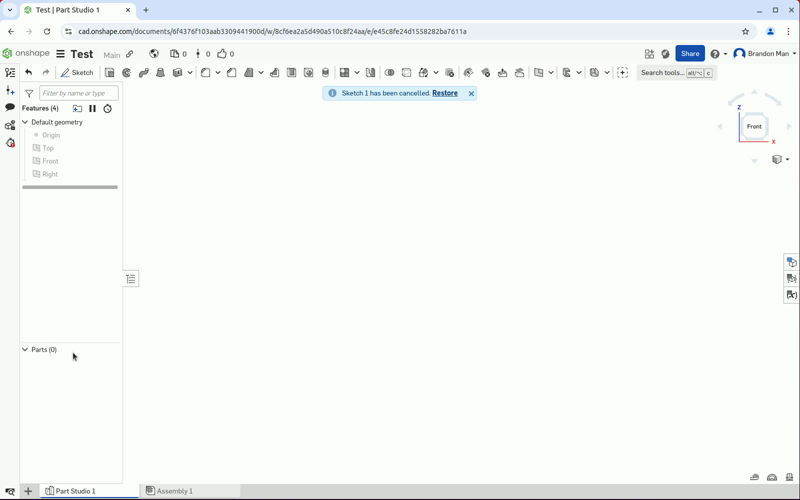
key(shift+y)
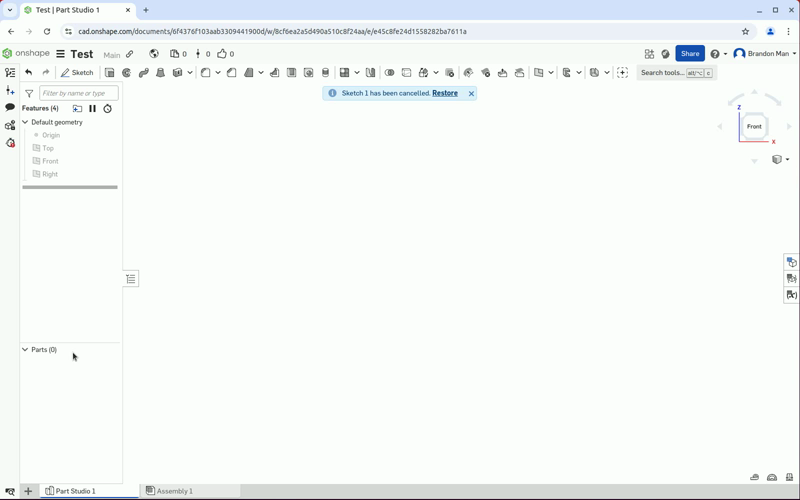
key(shift+s)
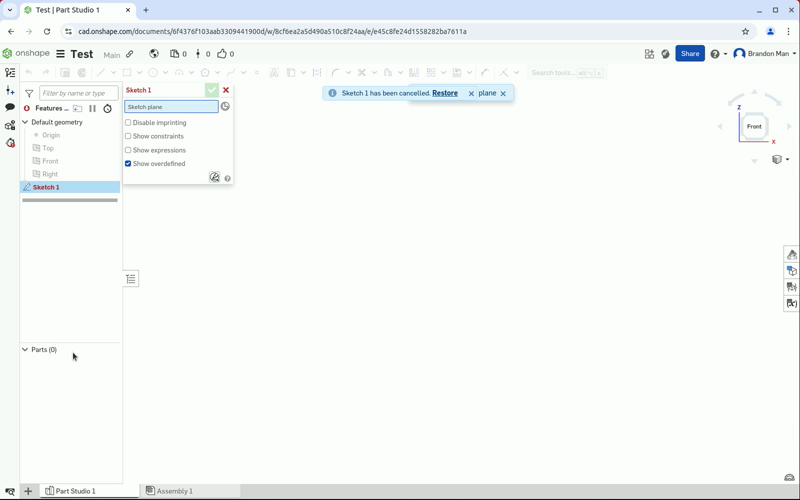
mouse_move(73, 163)
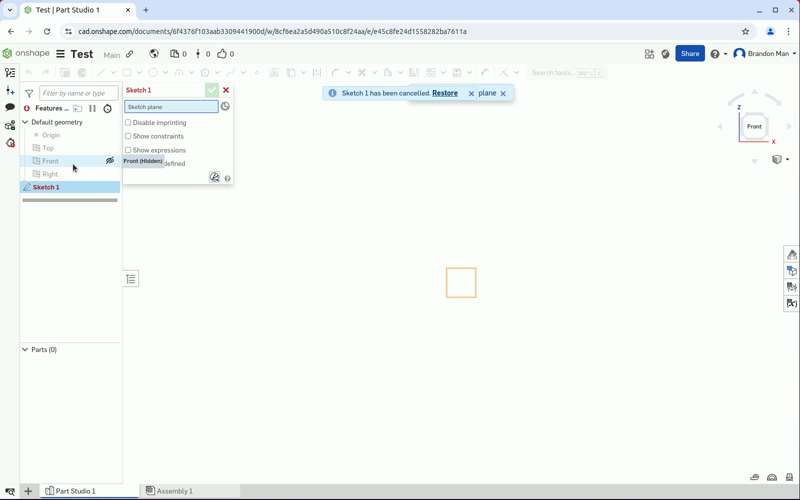
click(73, 163)
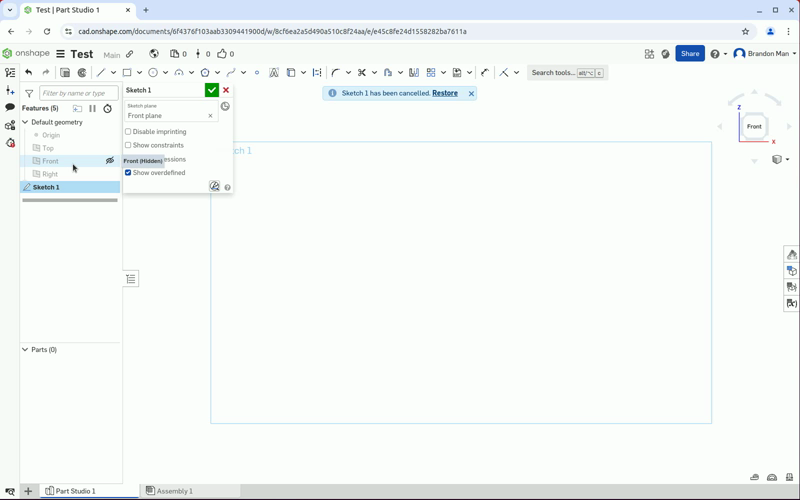
mouse_move(73, 352)
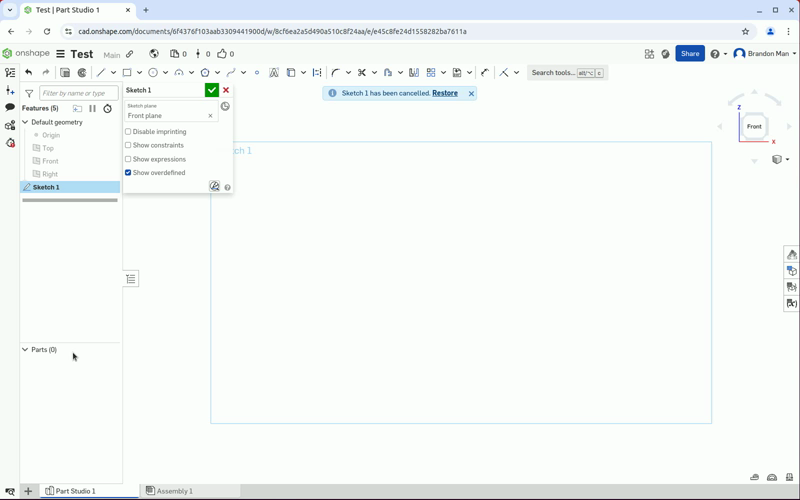
key(y)
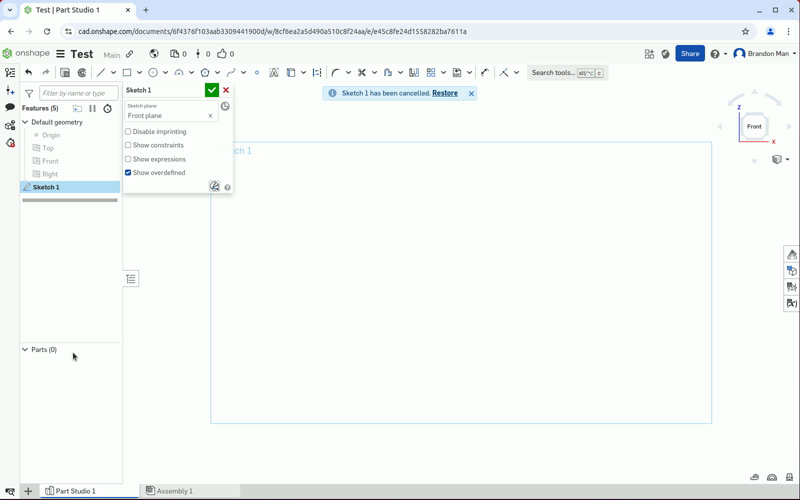
key(c)
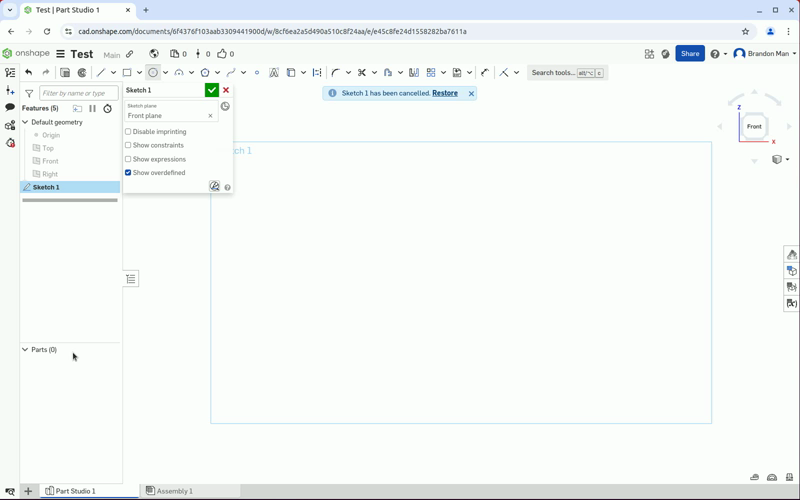
key_down(shift)
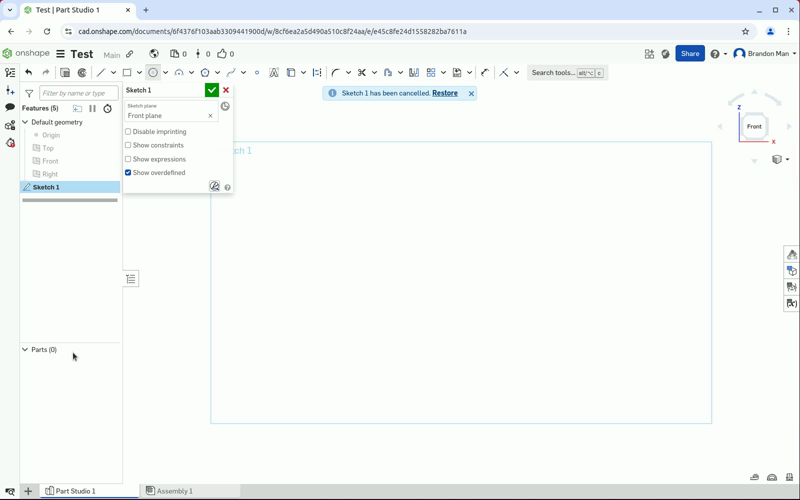
mouse_move(461, 282)
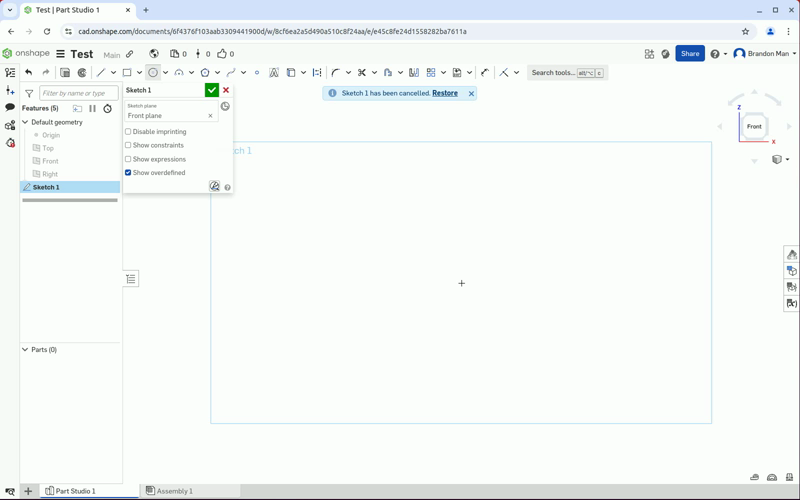
click(461, 282)
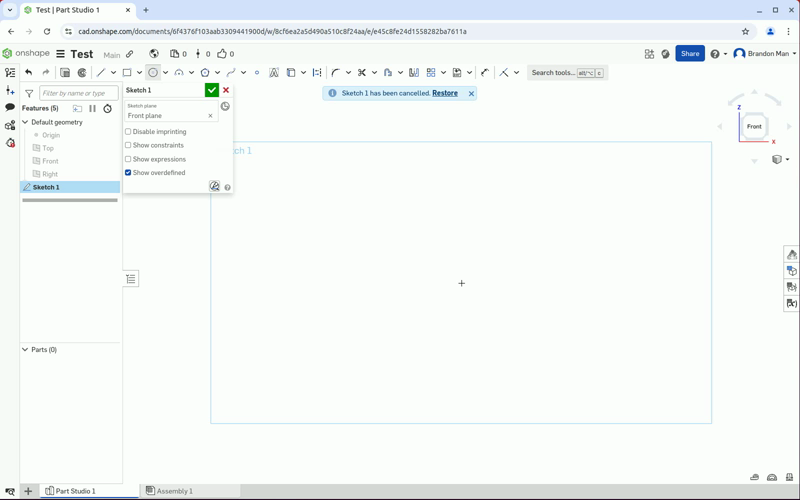
key_up(shift)
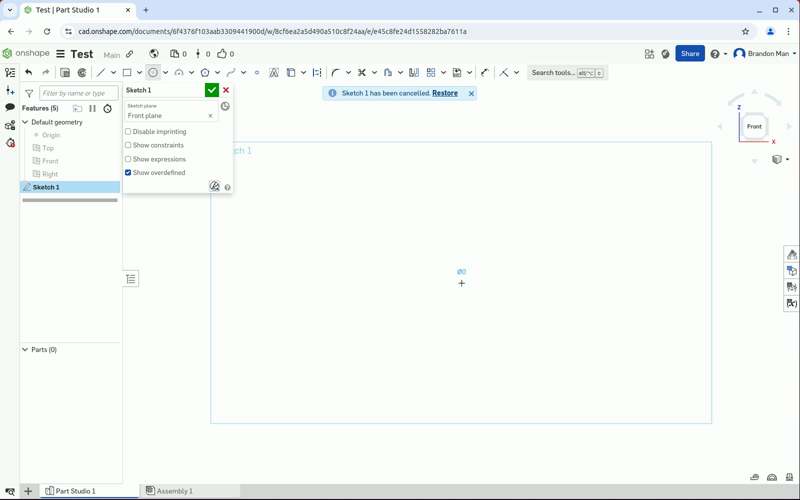
mouse_move(517, 282)
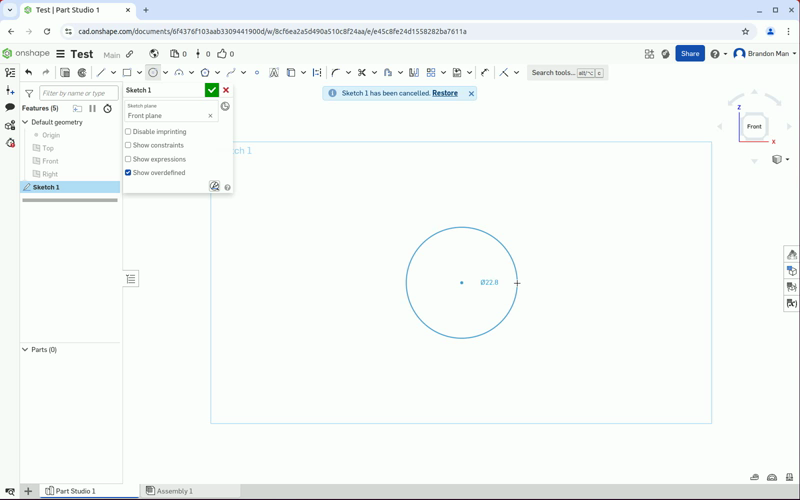
click(517, 282)
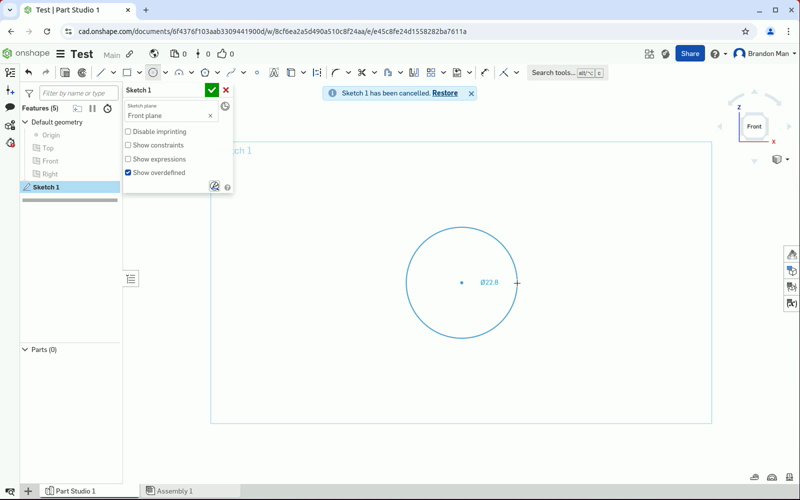
key(esc)
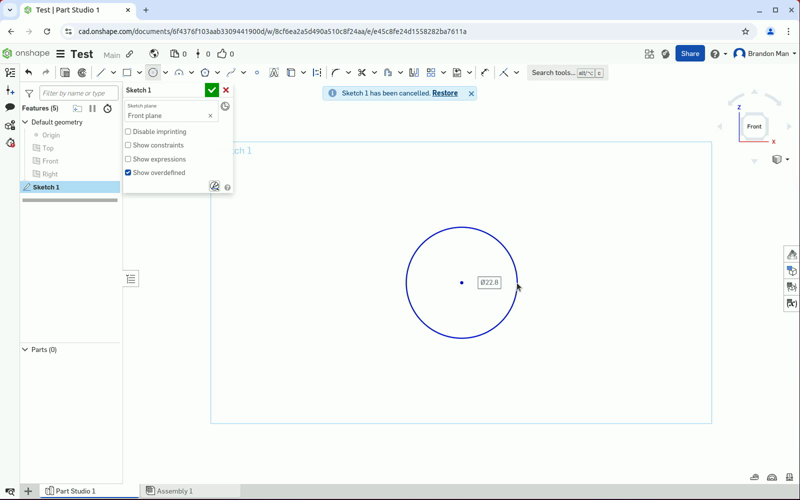
mouse_move(430, 296)
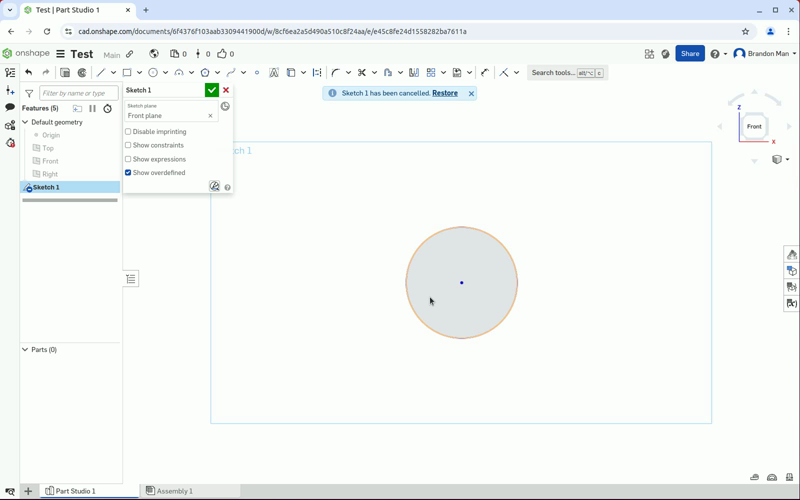
click(430, 296)
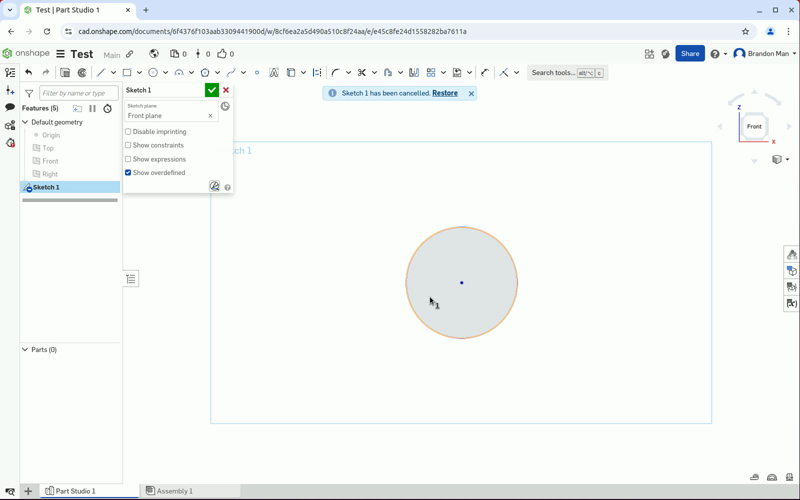
mouse_move(73, 352)
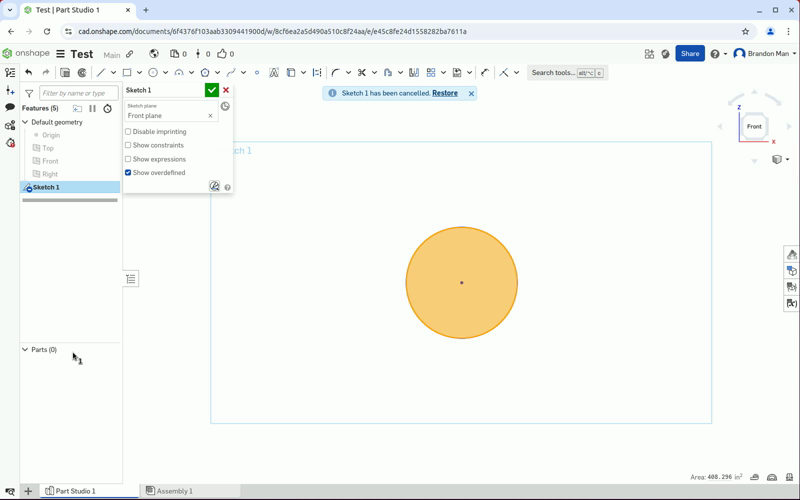
key(shift+y)
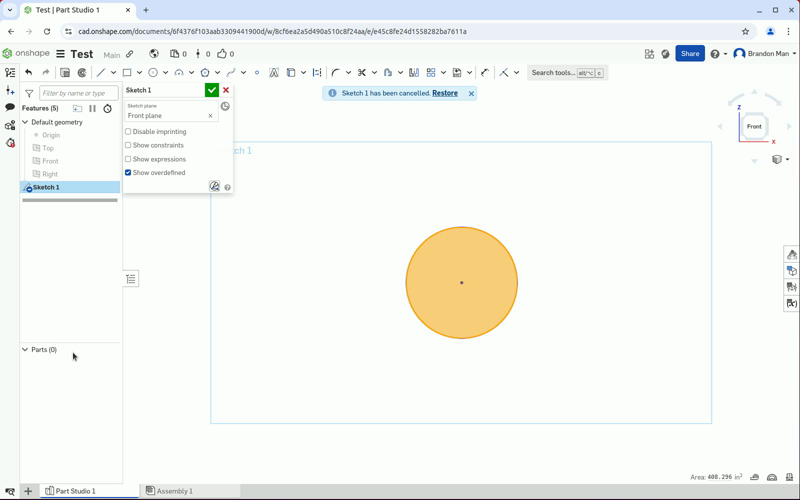
key(shift+e)
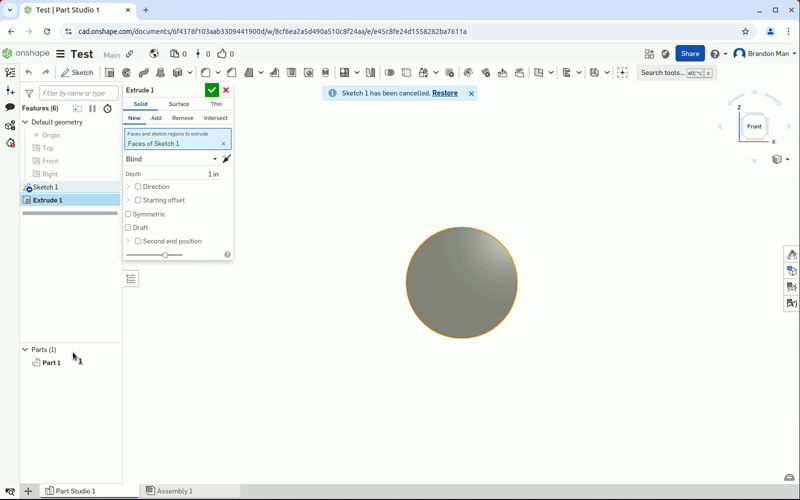
mouse_move(143, 106)
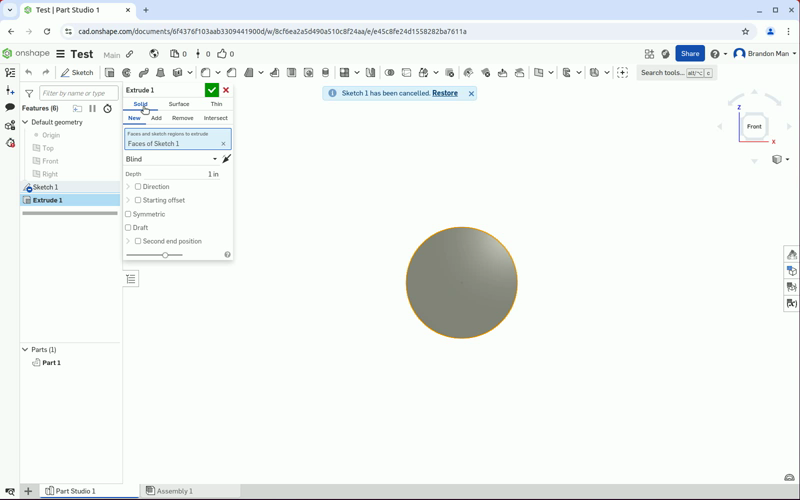
click(143, 106)
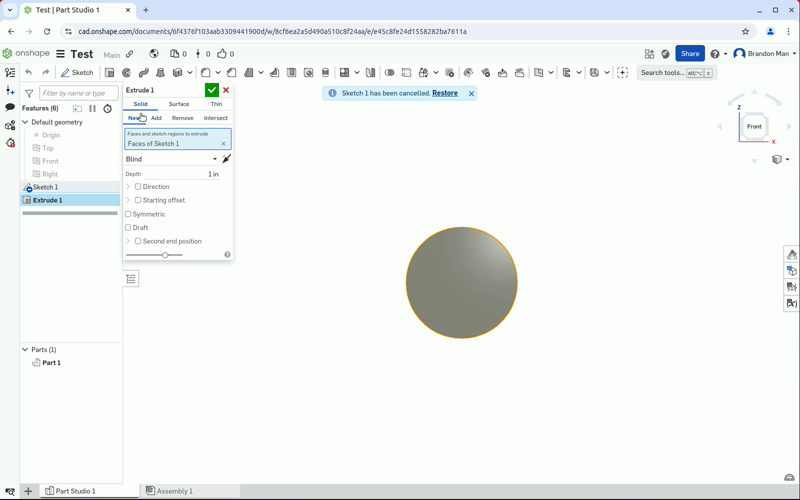
mouse_move(137, 120)
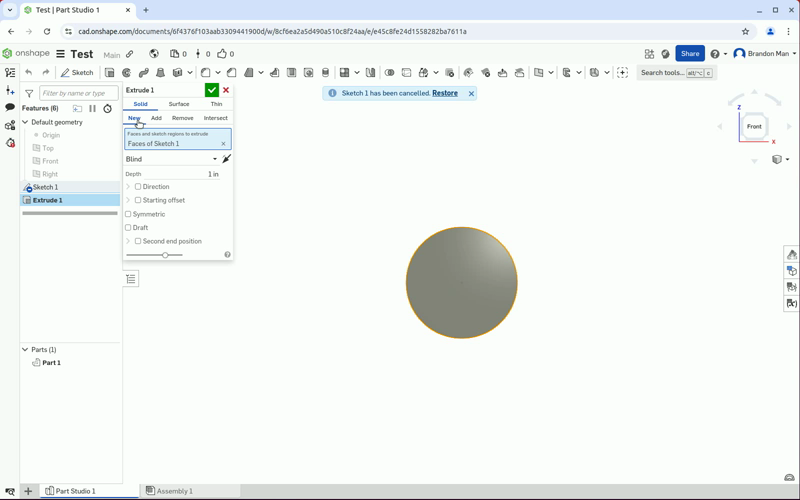
click(137, 120)
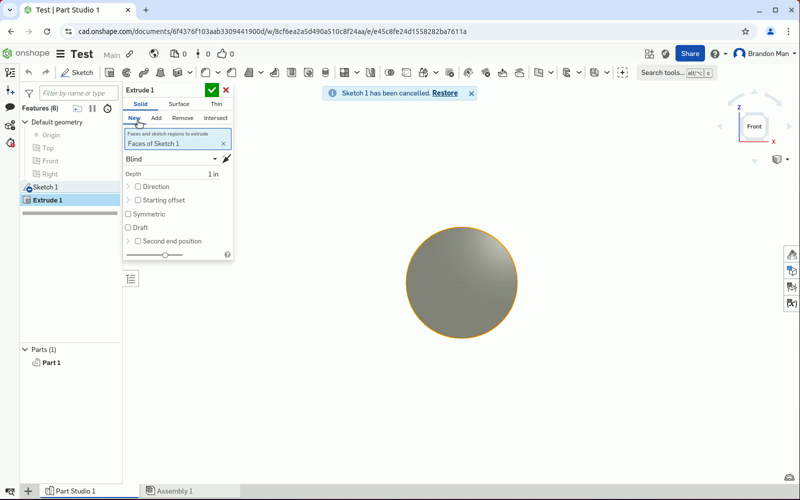
key(tab, 4)
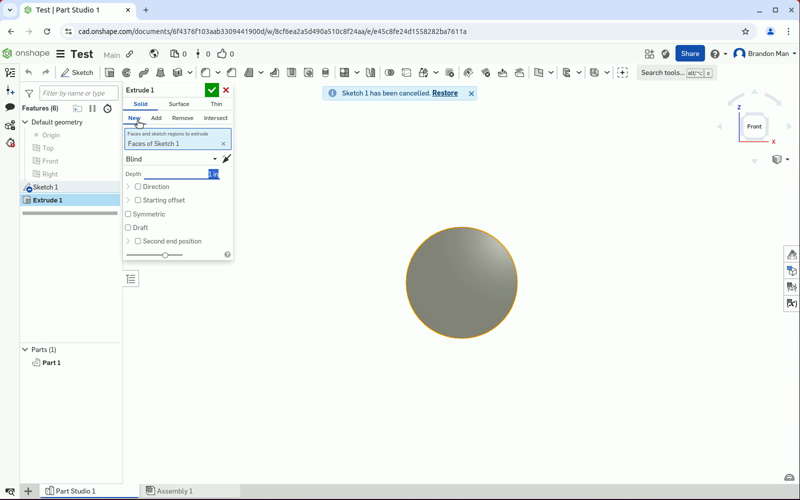
text(23.108)
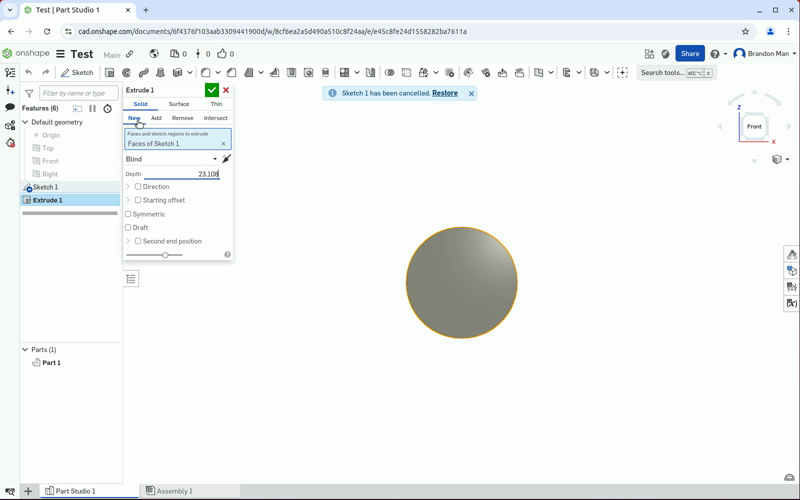
key(enter)
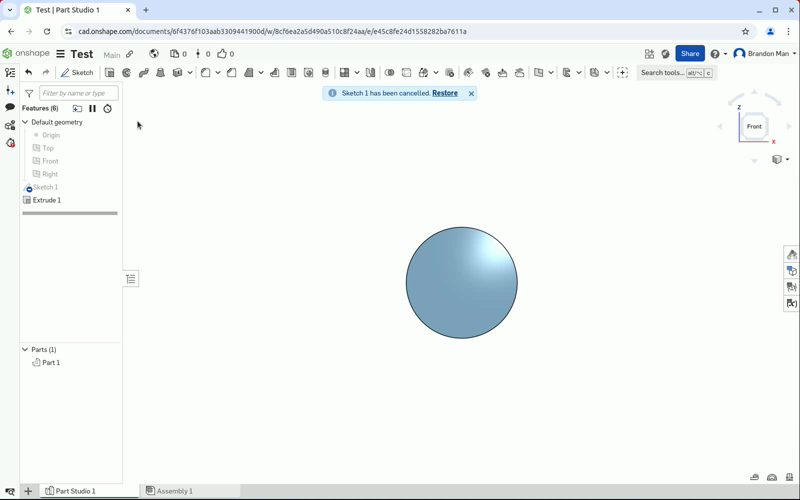
key(shift+h)
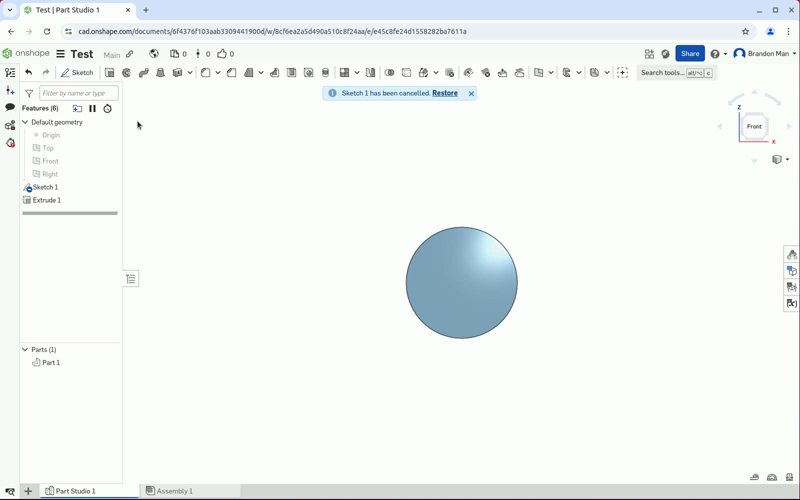
key(shift+h)
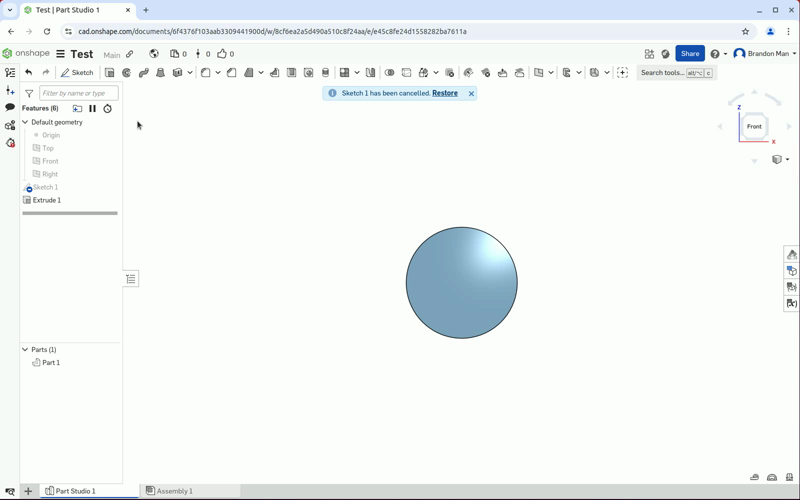
mouse_move(73, 189)
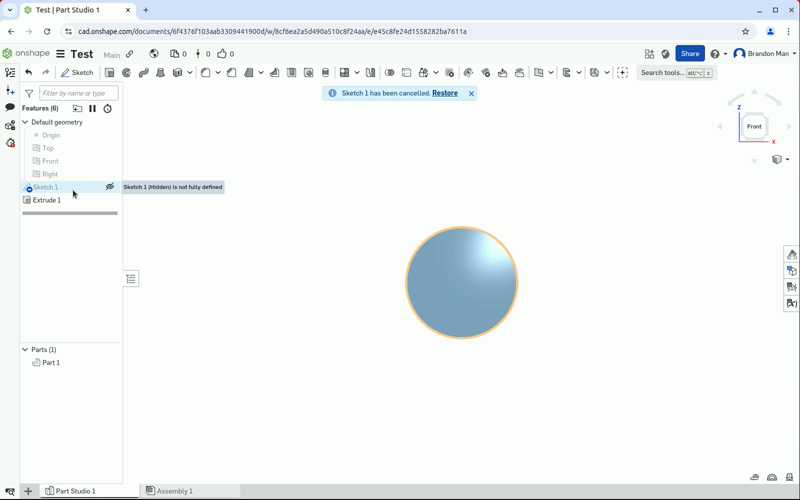
click(73, 189)
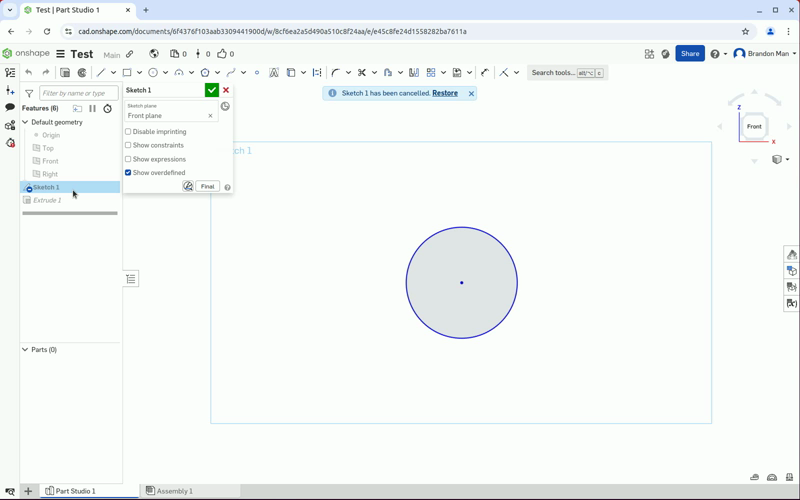
mouse_move(229, 92)
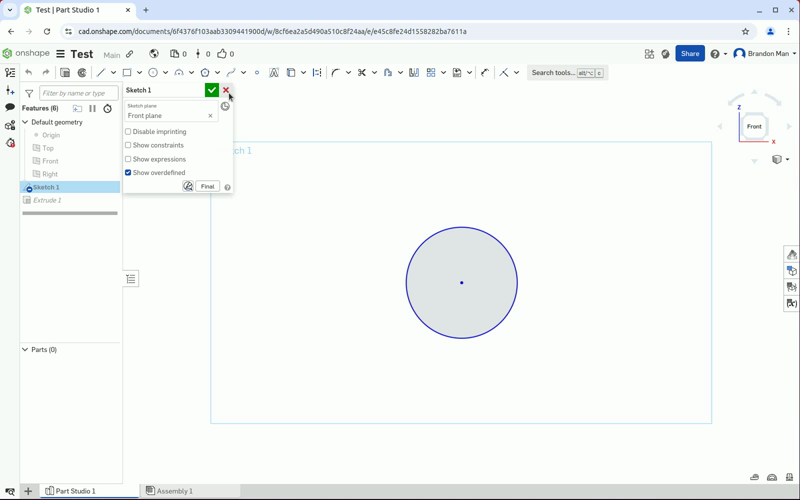
click(229, 92)
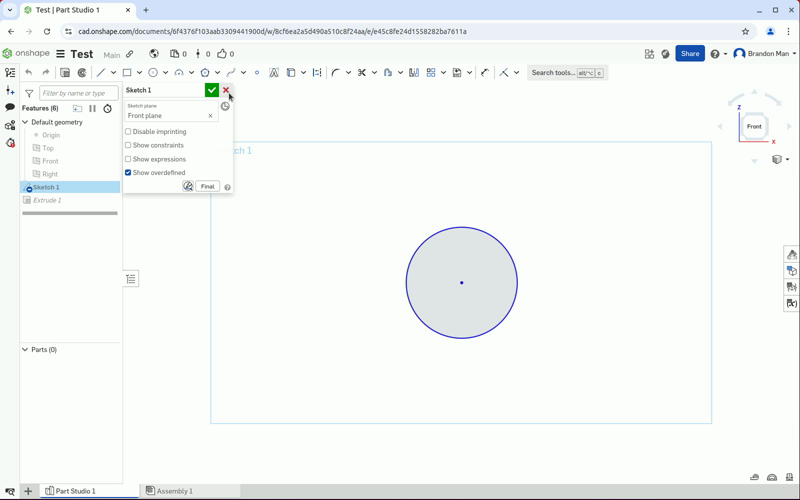
key(shift+s)
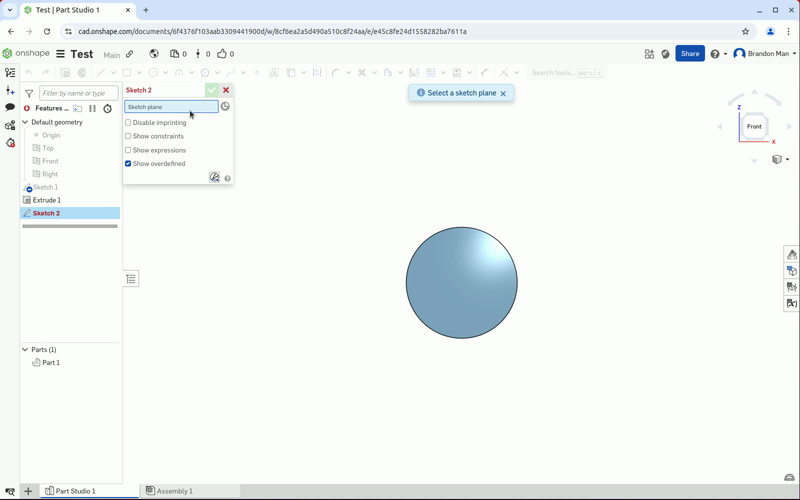
mouse_move(73, 163)
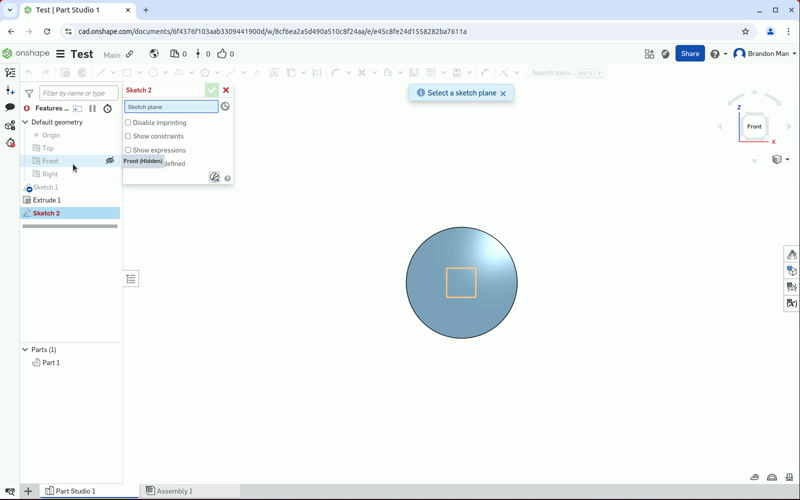
click(73, 163)
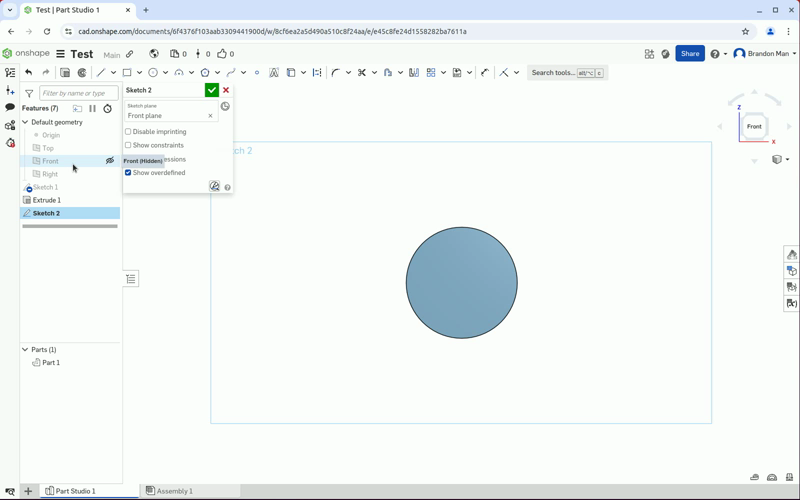
mouse_move(73, 352)
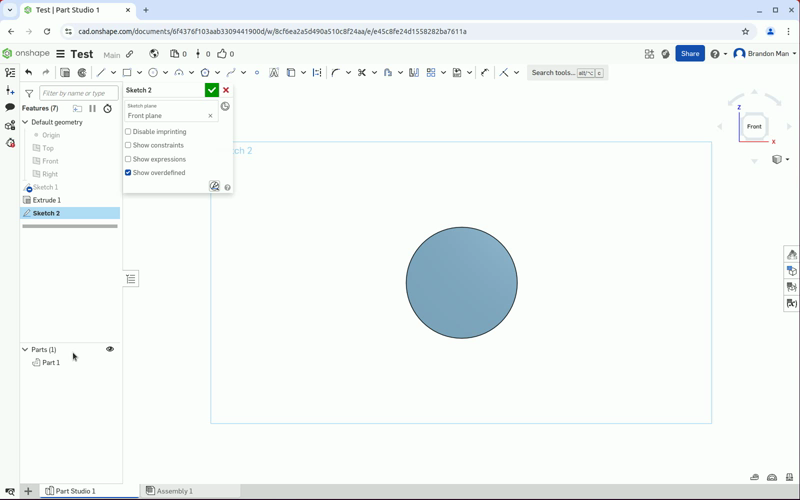
key(y)
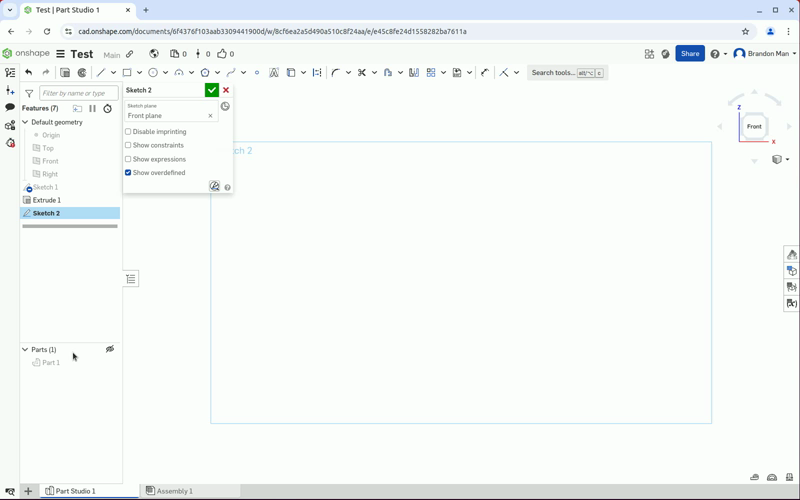
key(c)
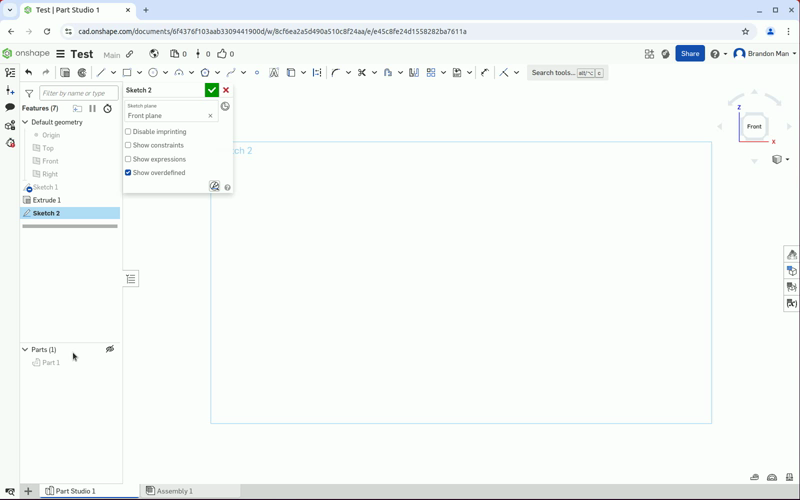
key_down(shift)
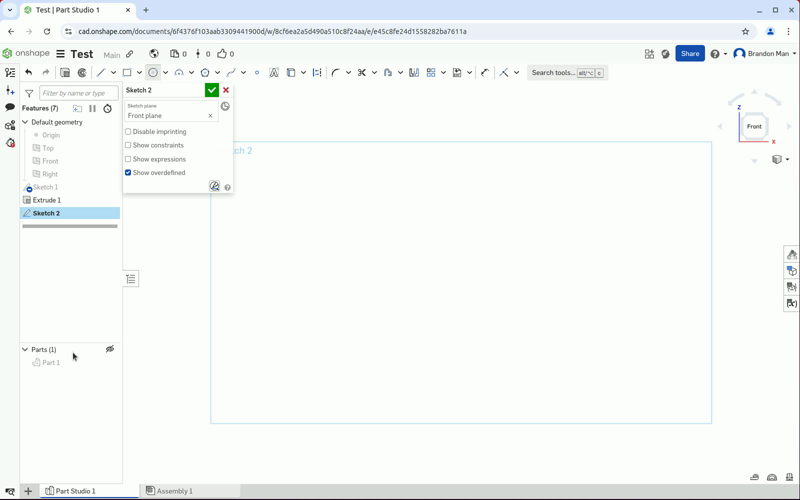
mouse_move(461, 282)
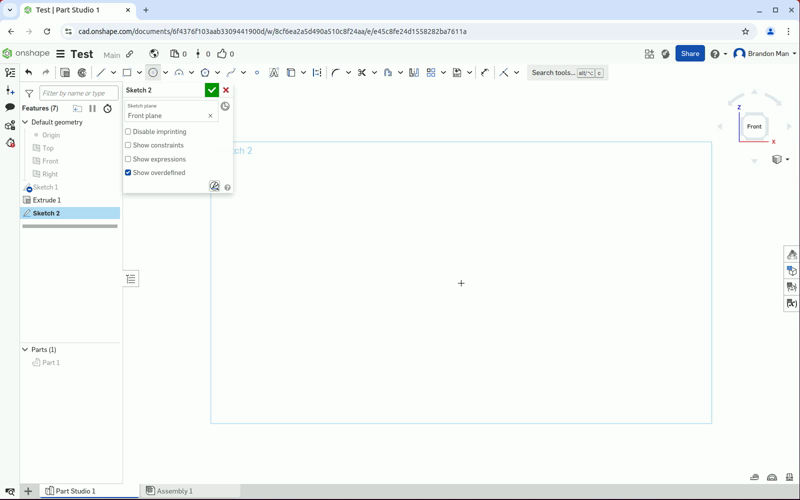
click(461, 282)
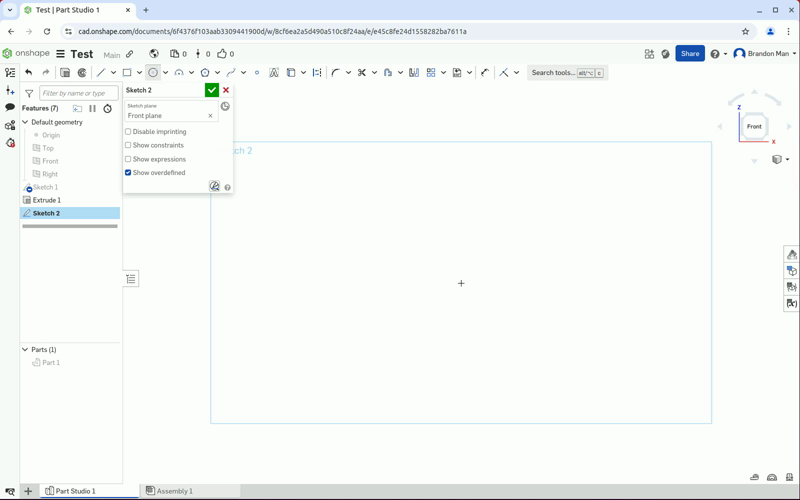
key_up(shift)
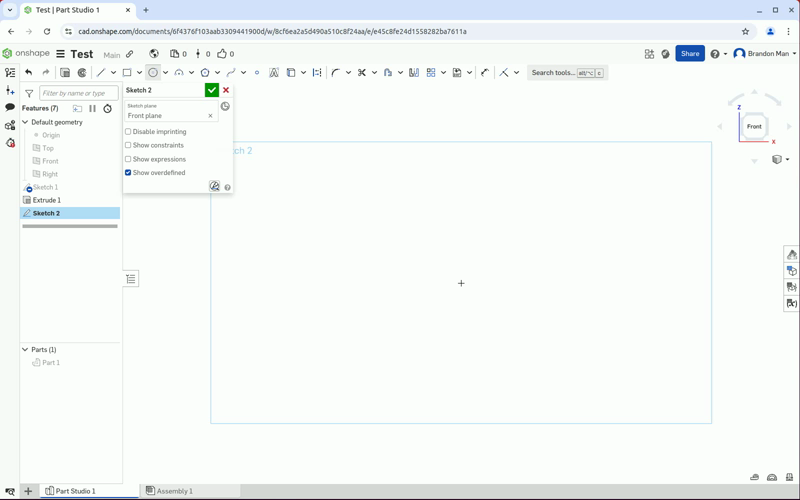
mouse_move(518, 282)
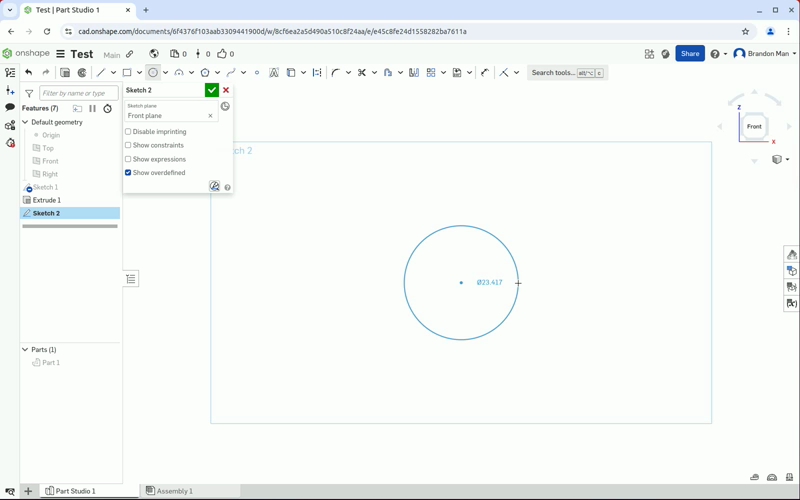
click(518, 282)
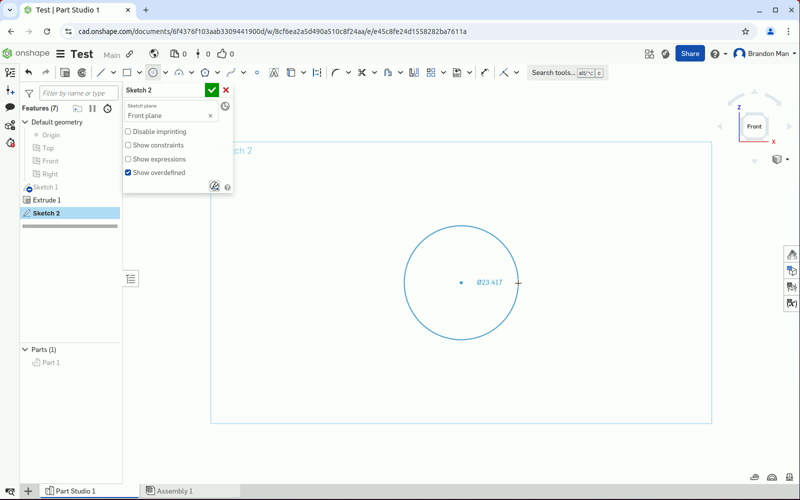
key(esc)
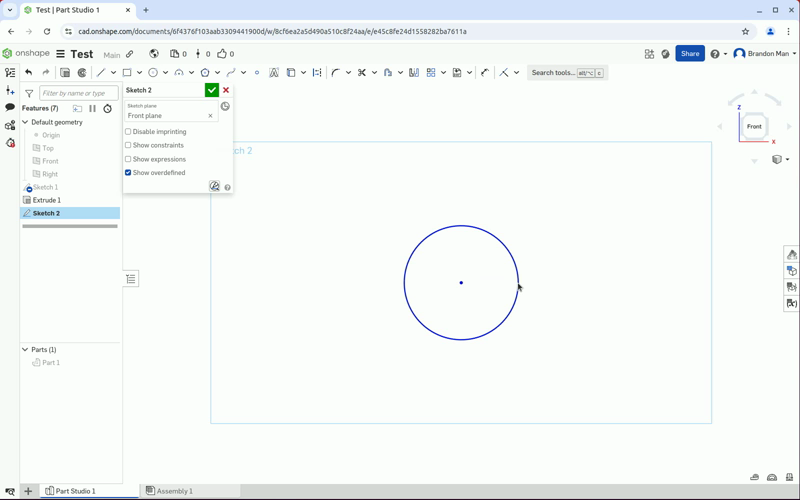
key(c)
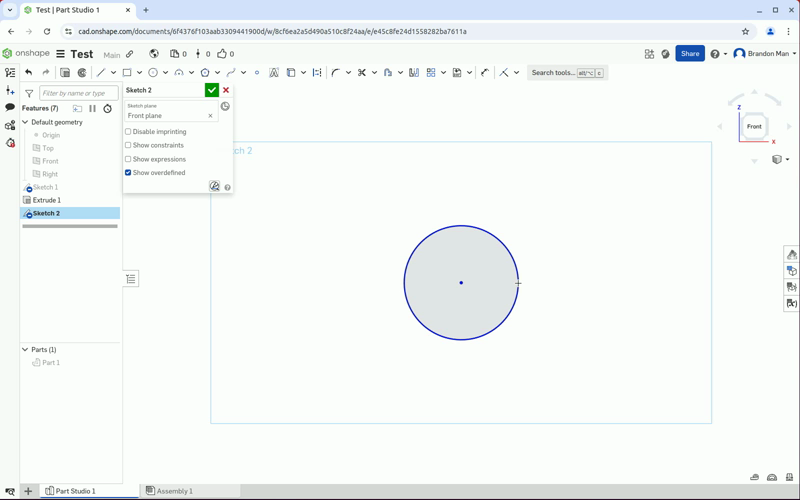
key_down(shift)
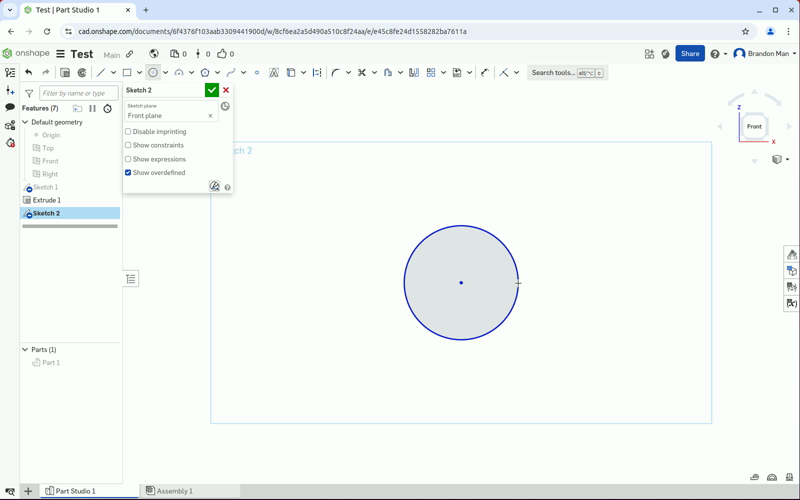
mouse_move(461, 282)
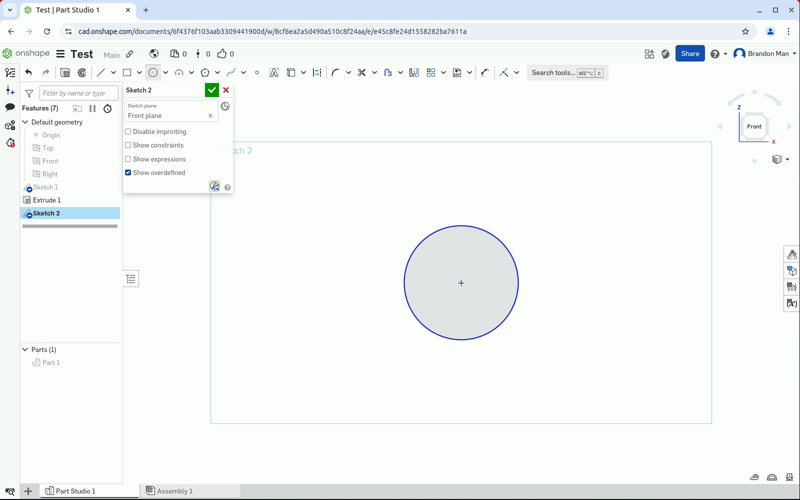
click(461, 282)
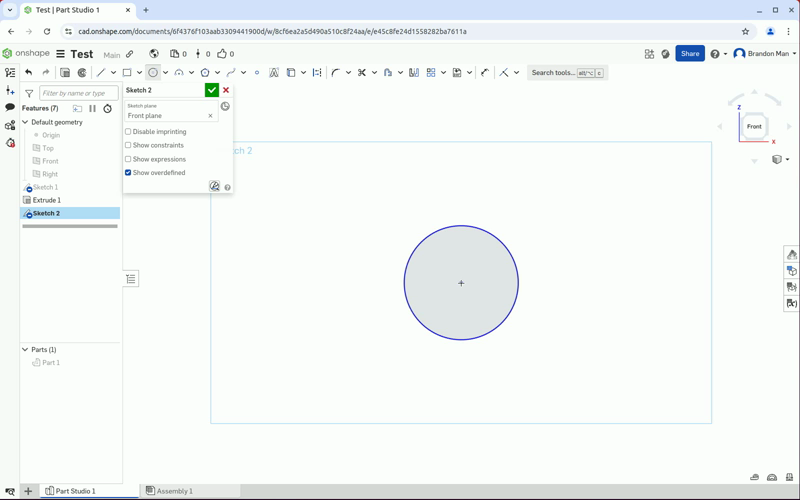
key_up(shift)
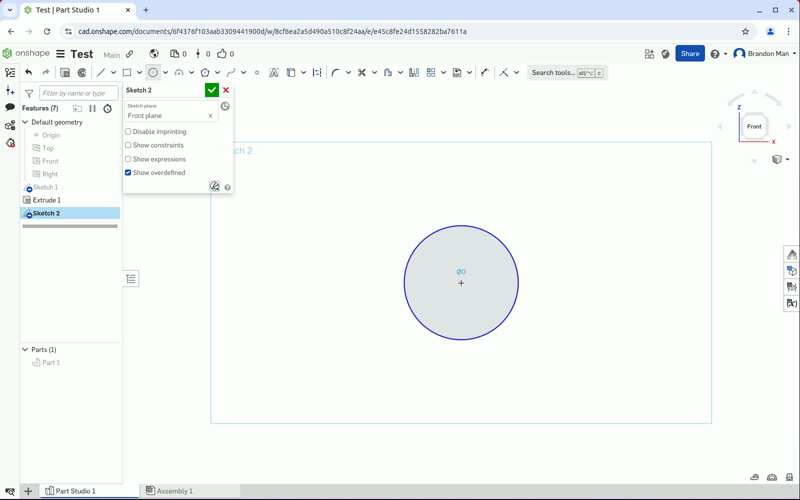
mouse_move(516, 282)
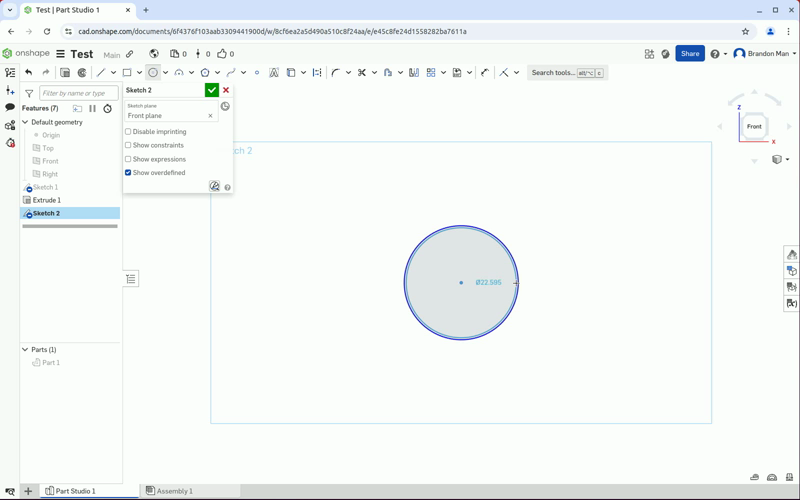
scroll(6)
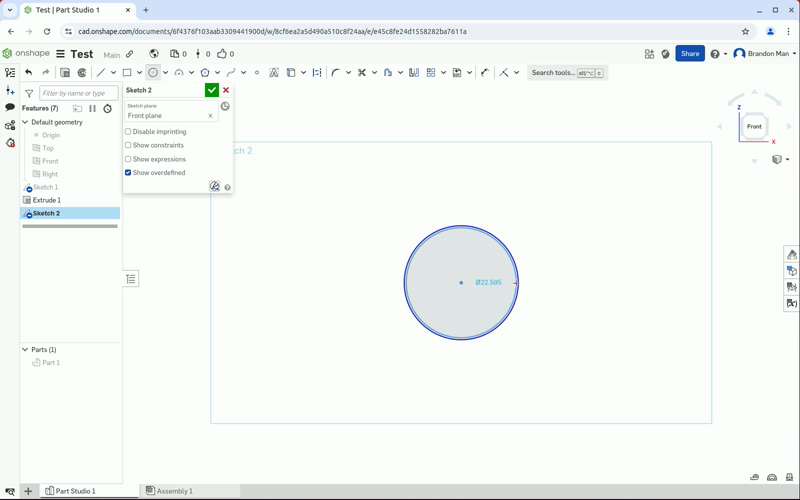
scroll(6)
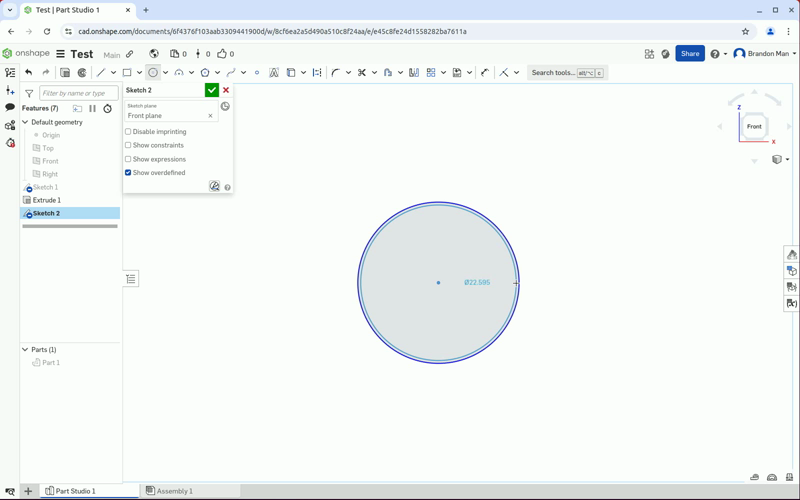
scroll(6)
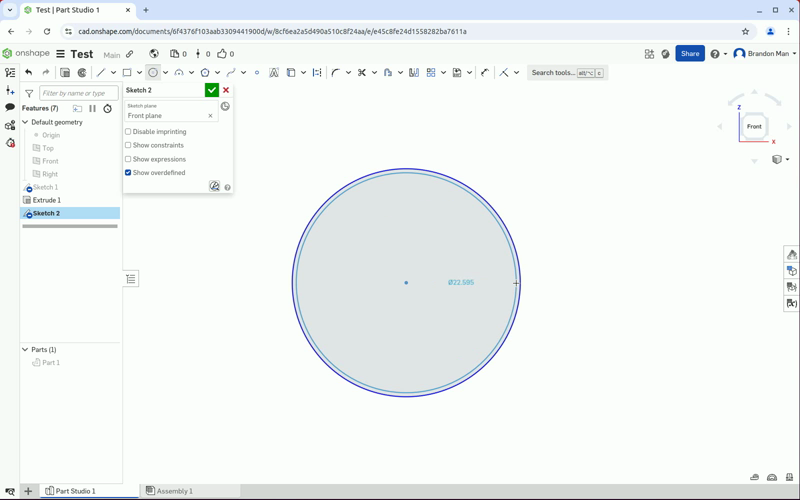
scroll(6)
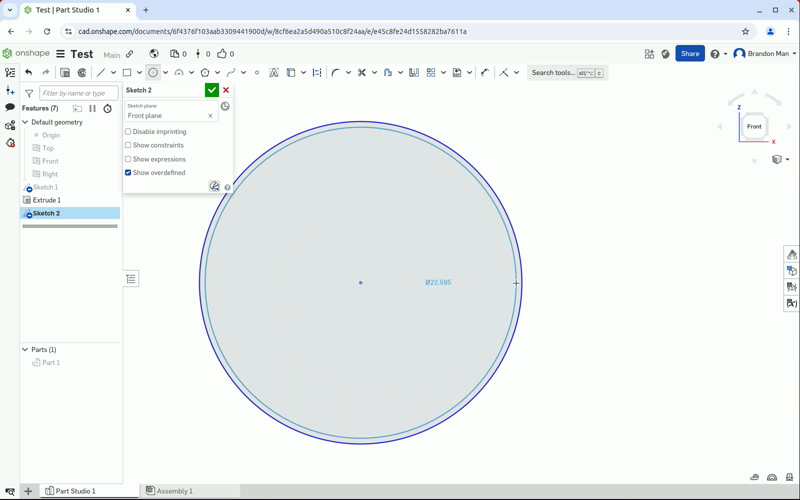
scroll(6)
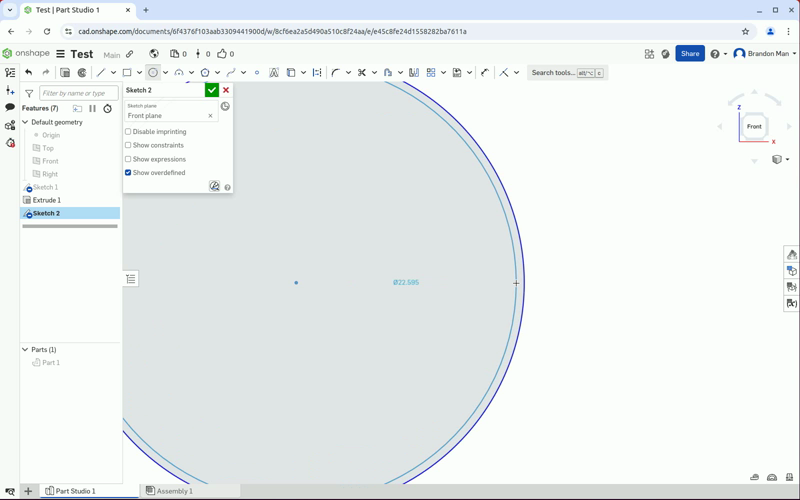
scroll(6)
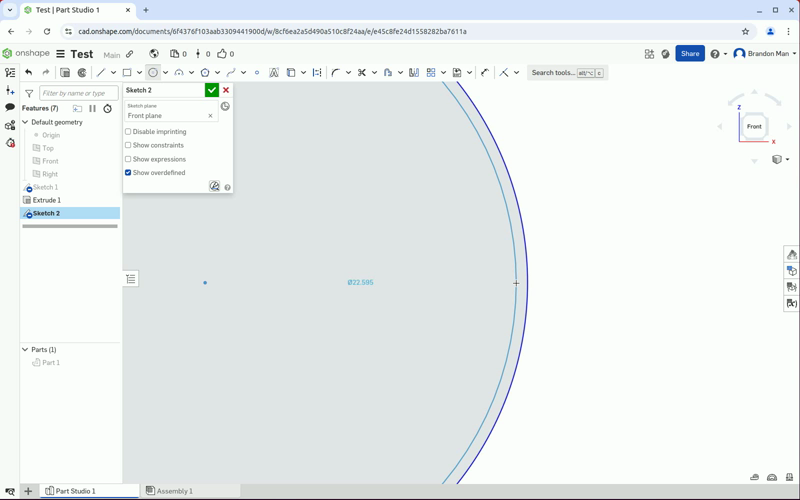
scroll(6)
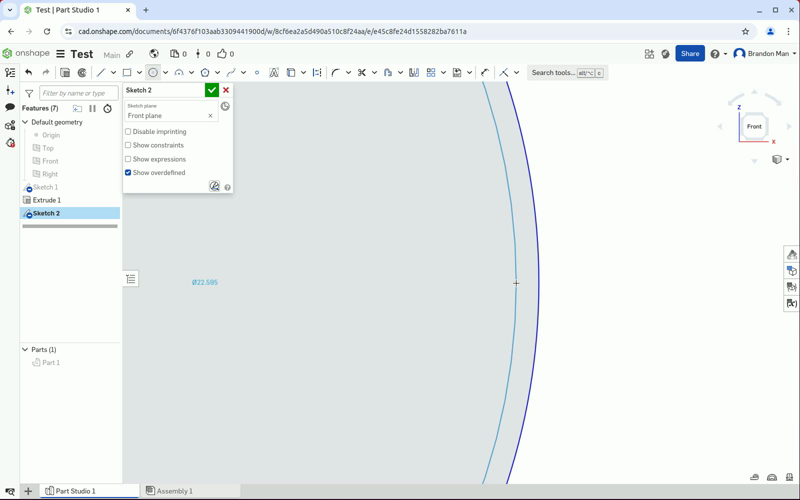
click(516, 282)
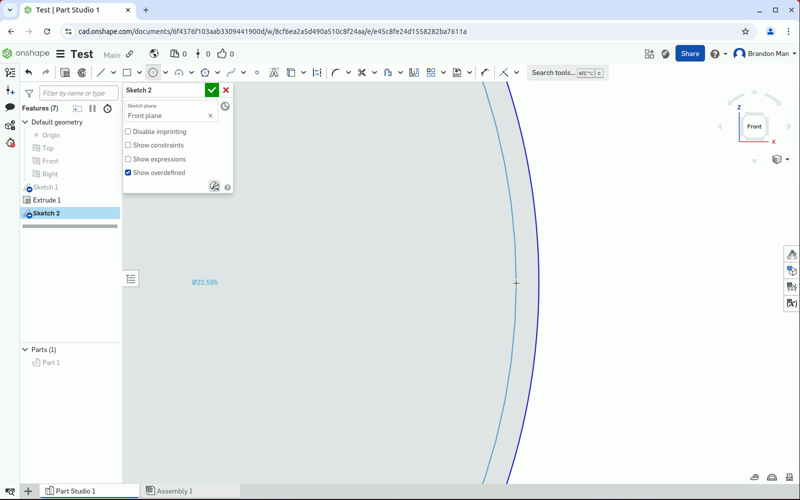
scroll(-6)
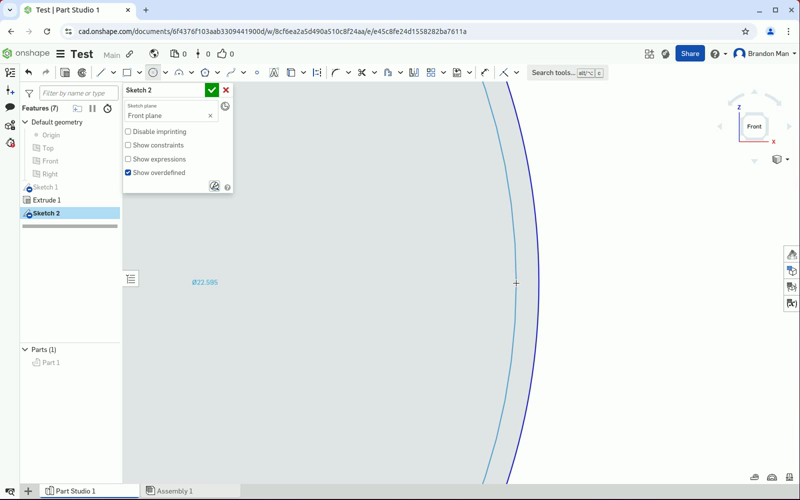
scroll(-6)
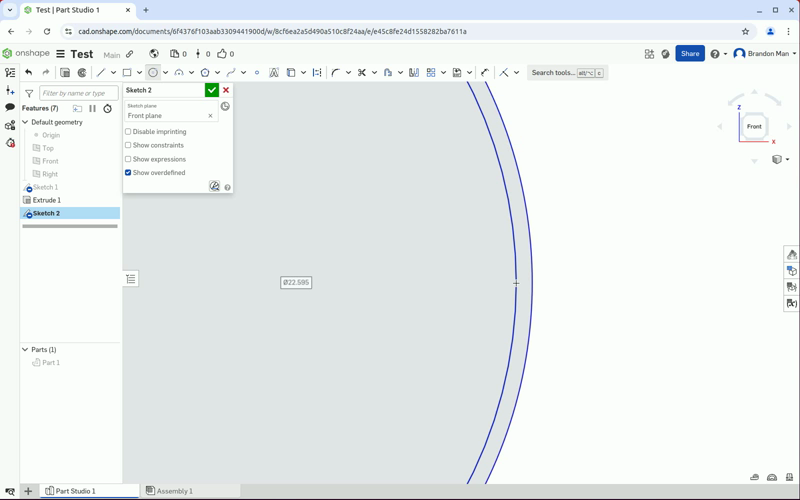
scroll(-6)
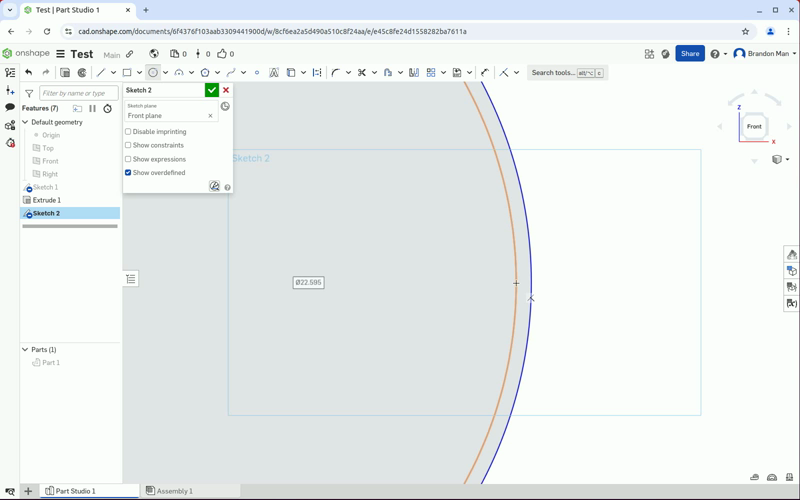
scroll(-6)
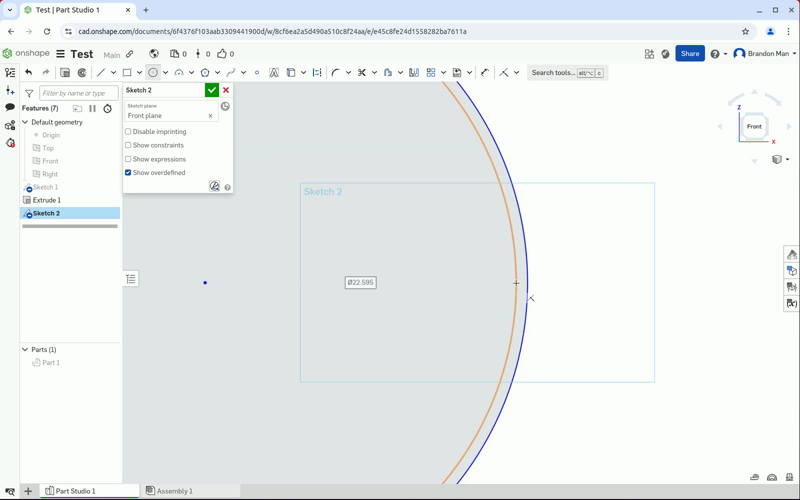
scroll(-6)
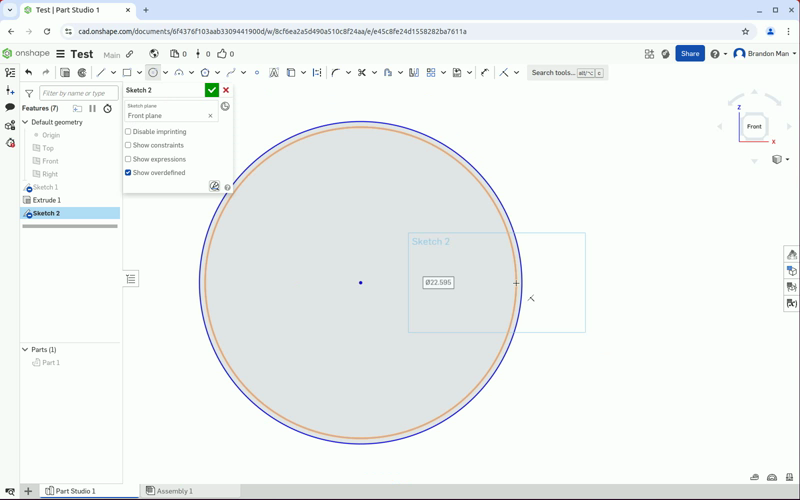
scroll(-6)
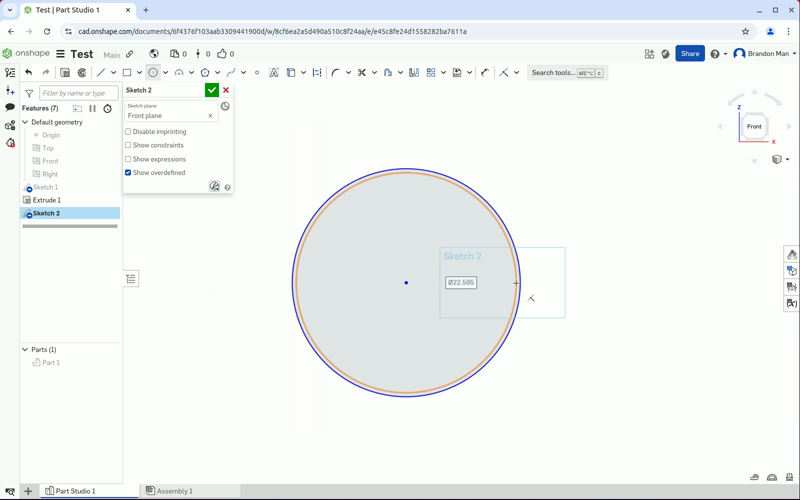
scroll(-6)
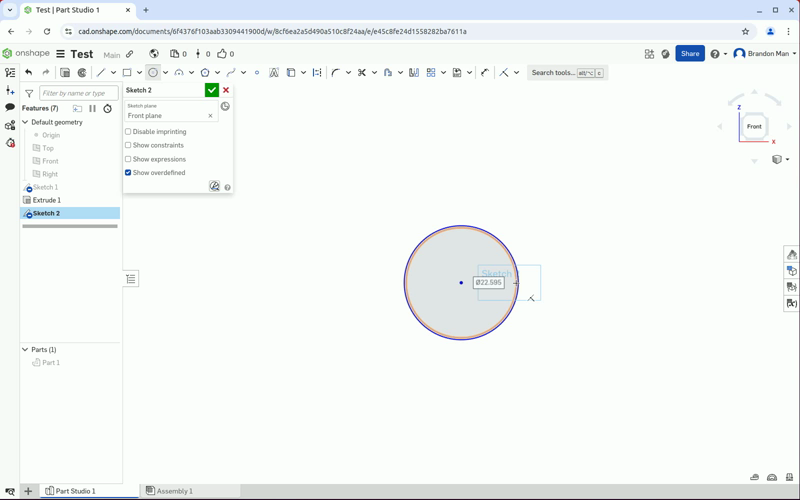
key(esc)
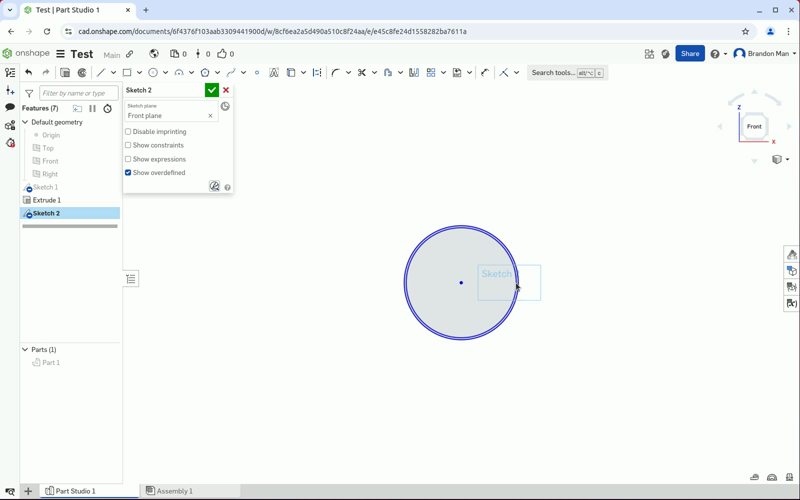
mouse_move(479, 229)
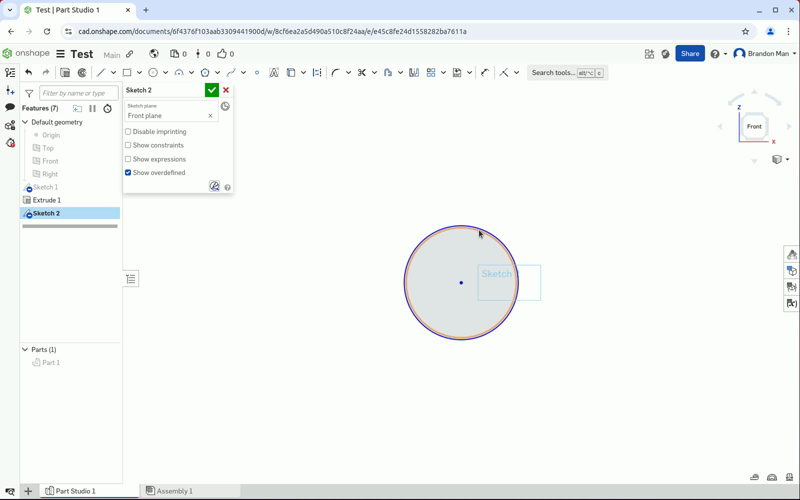
scroll(6)
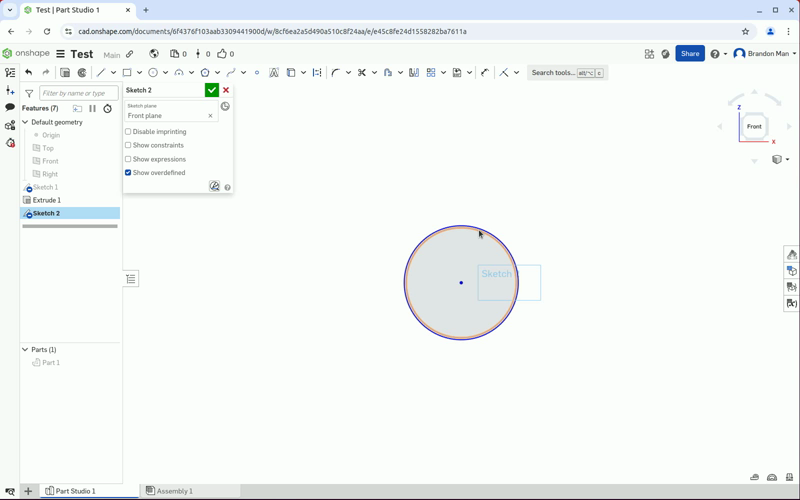
scroll(6)
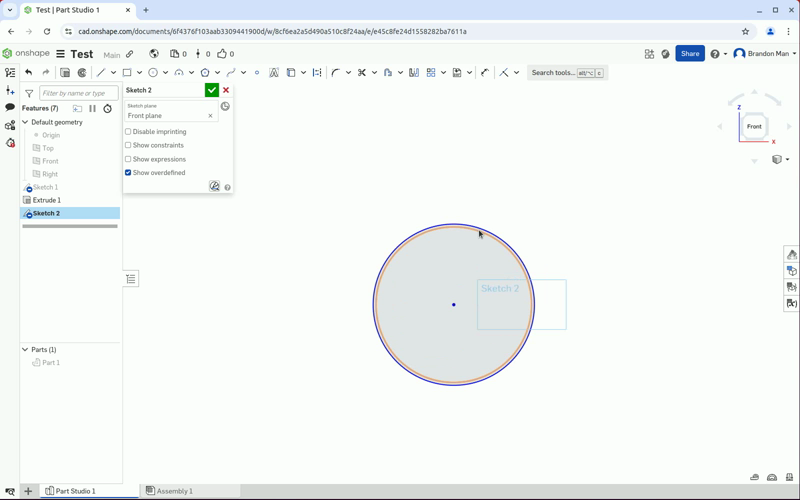
scroll(6)
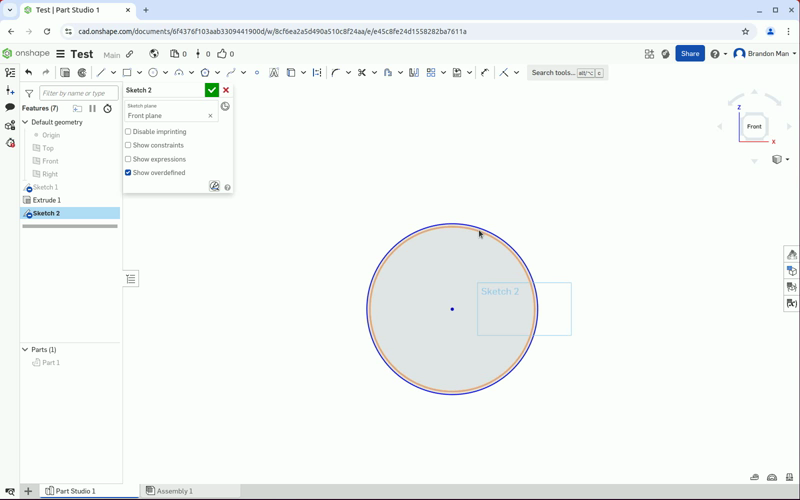
scroll(6)
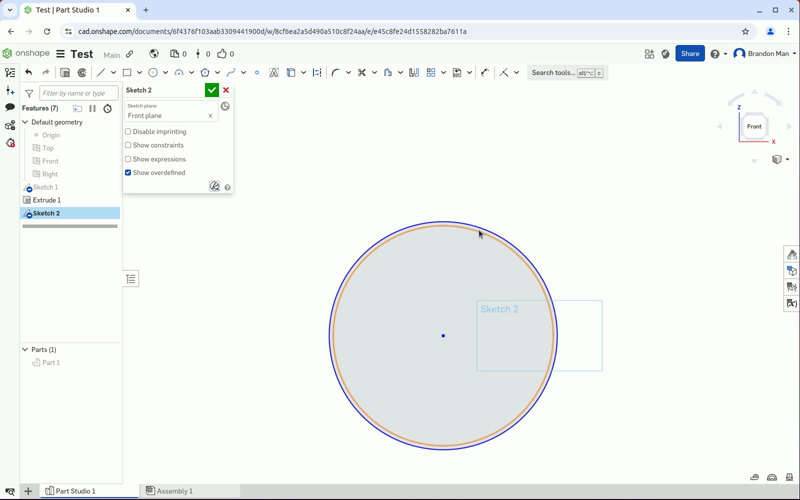
scroll(6)
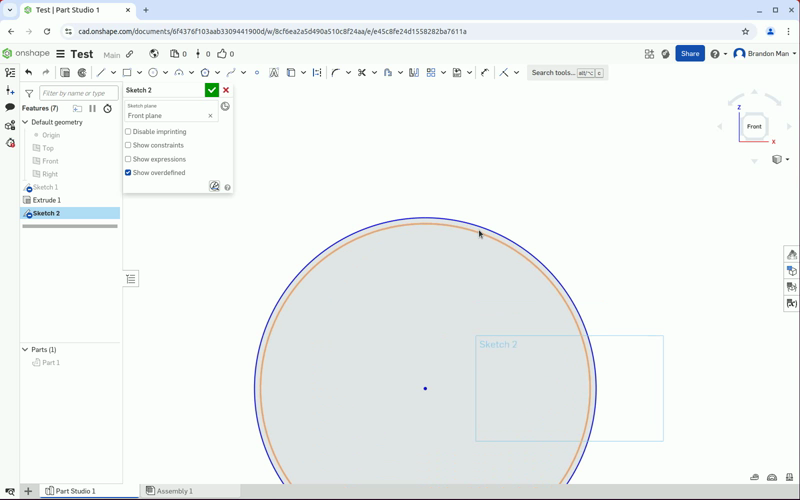
scroll(6)
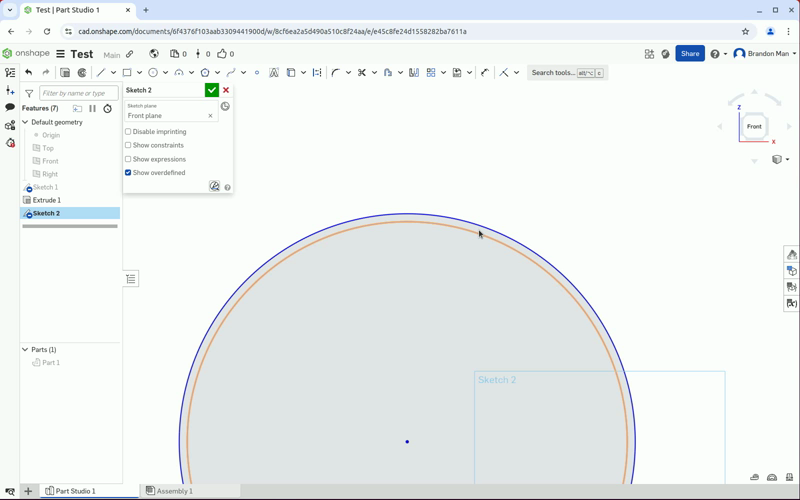
scroll(6)
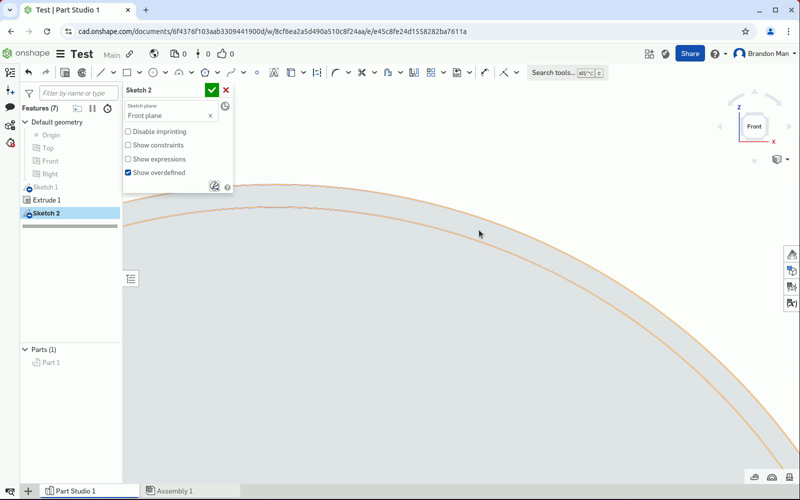
click(479, 229)
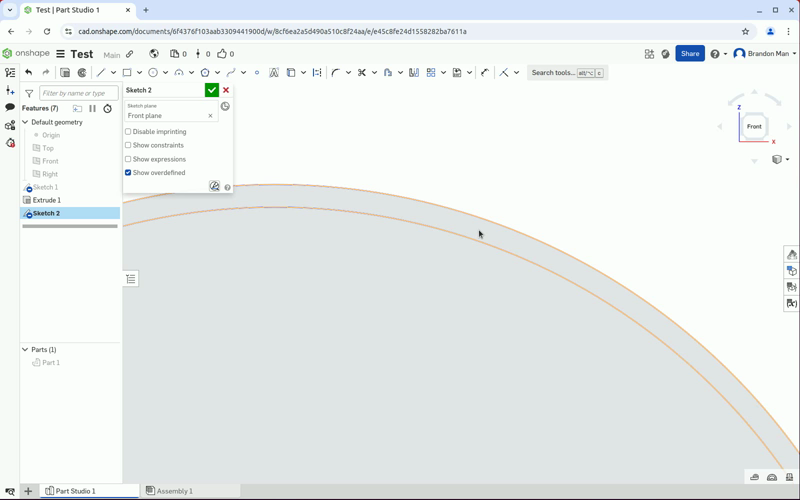
scroll(-6)
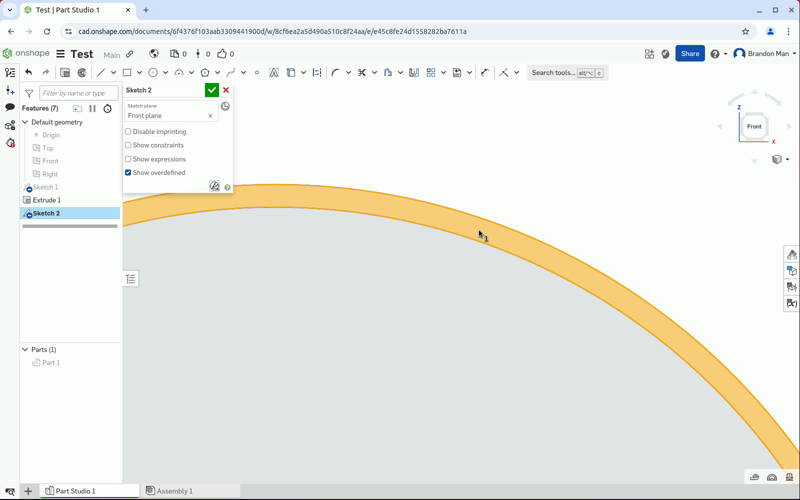
scroll(-6)
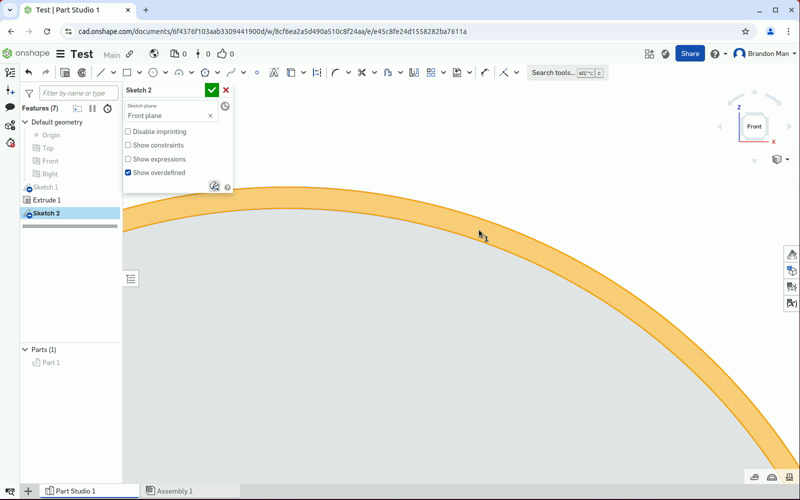
scroll(-6)
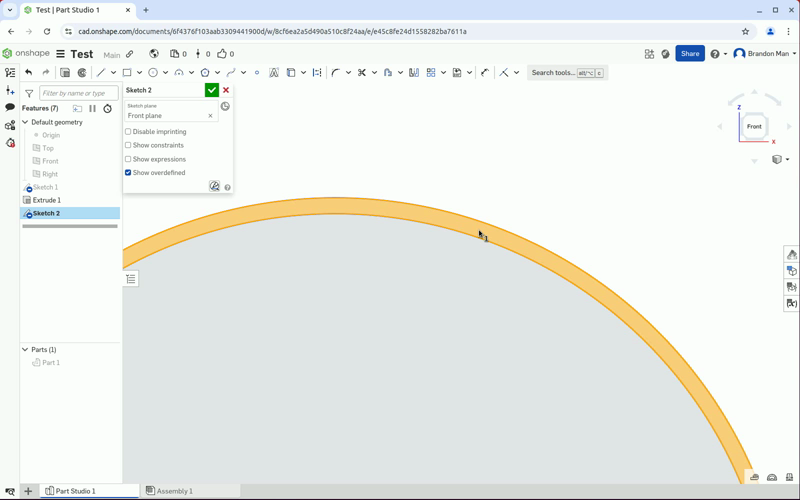
scroll(-6)
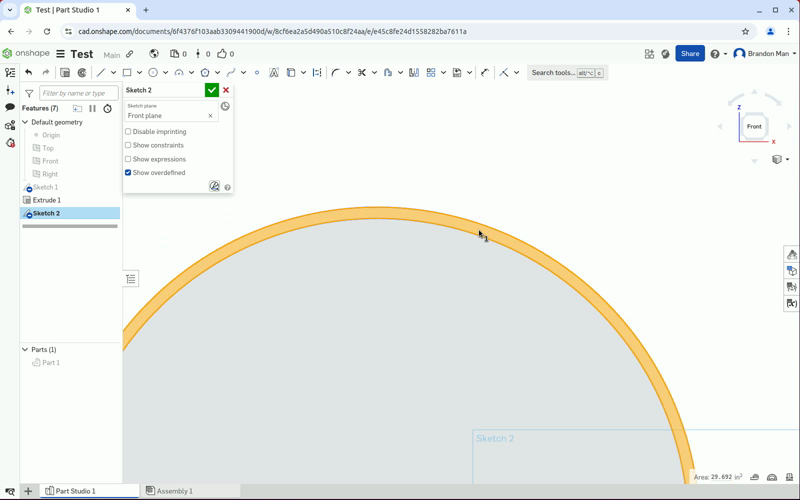
scroll(-6)
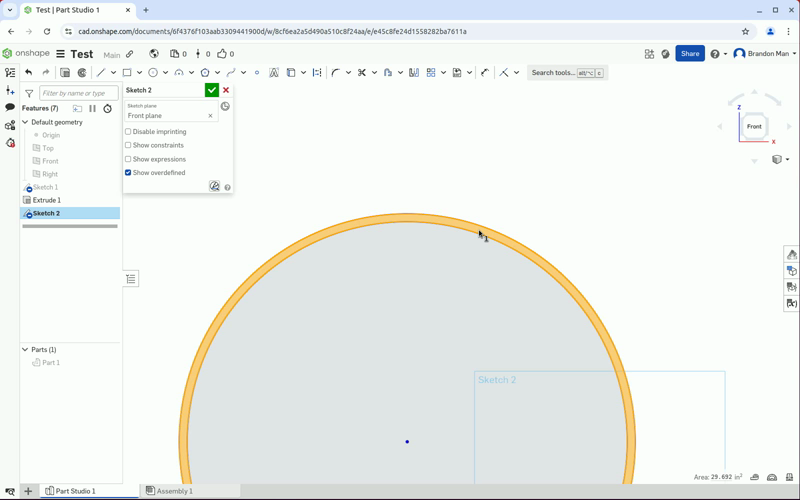
scroll(-6)
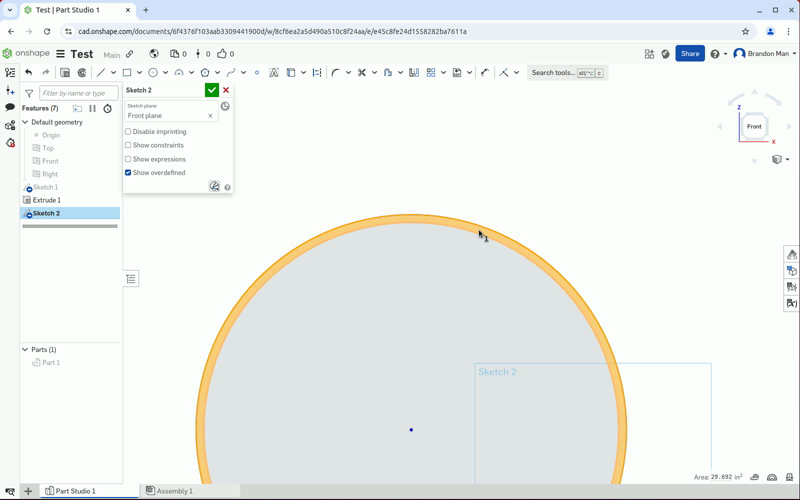
scroll(-6)
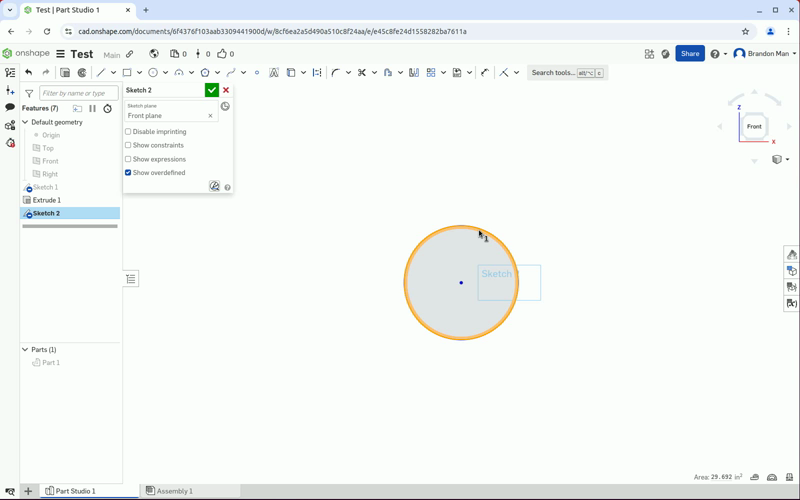
mouse_move(73, 352)
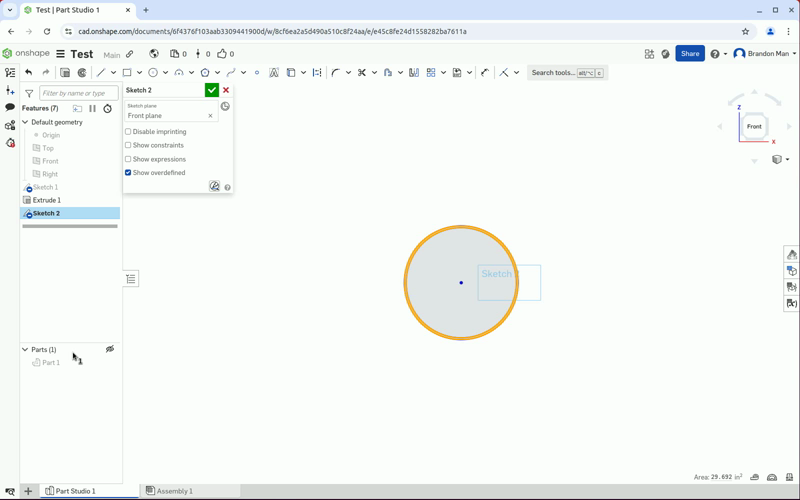
key(shift+y)
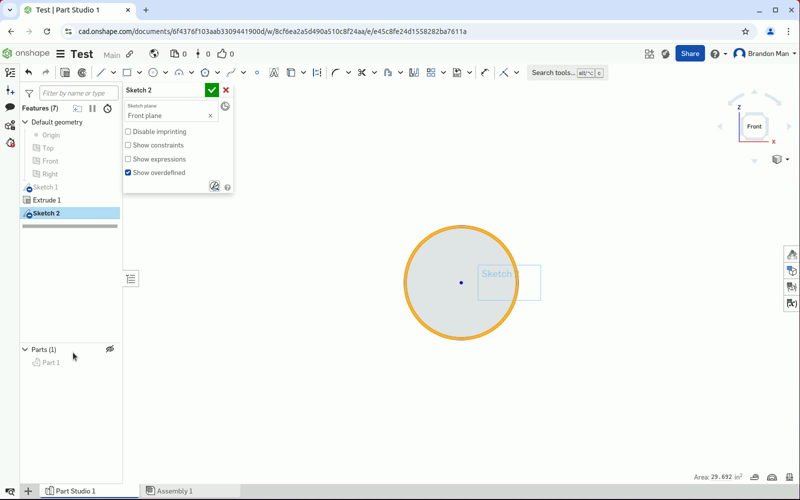
key(shift+e)
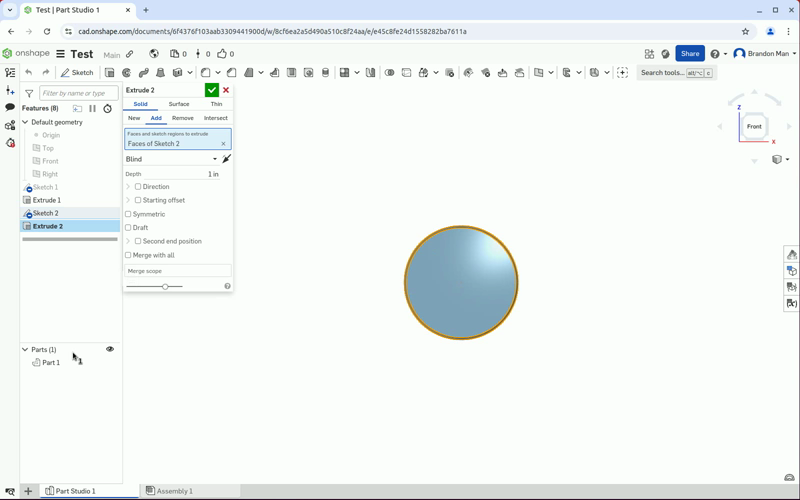
mouse_move(143, 106)
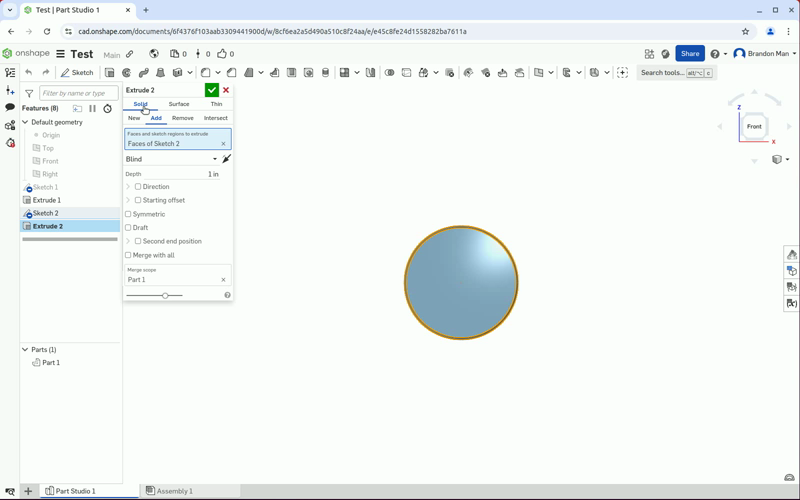
click(143, 106)
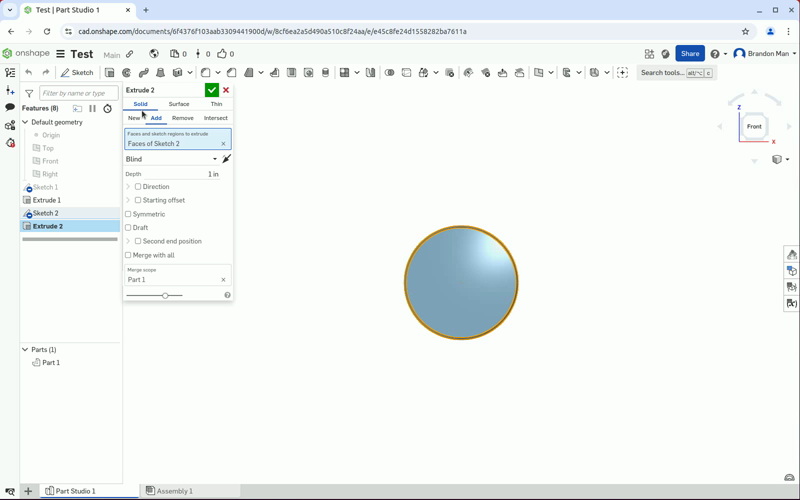
mouse_move(137, 120)
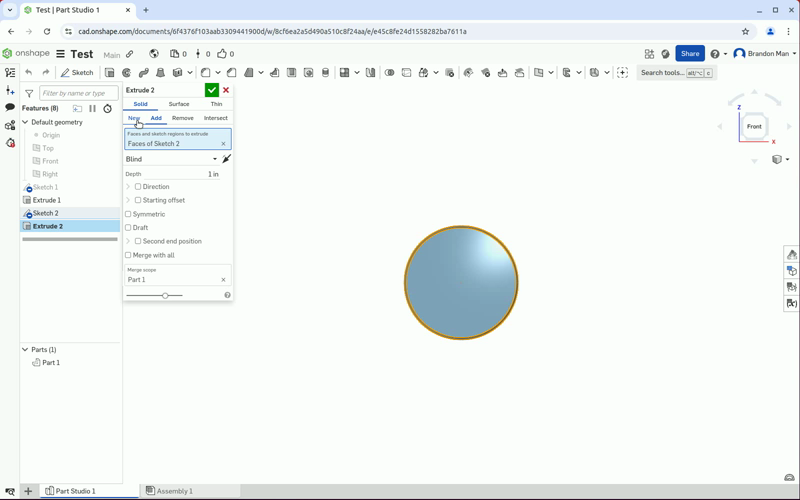
click(137, 120)
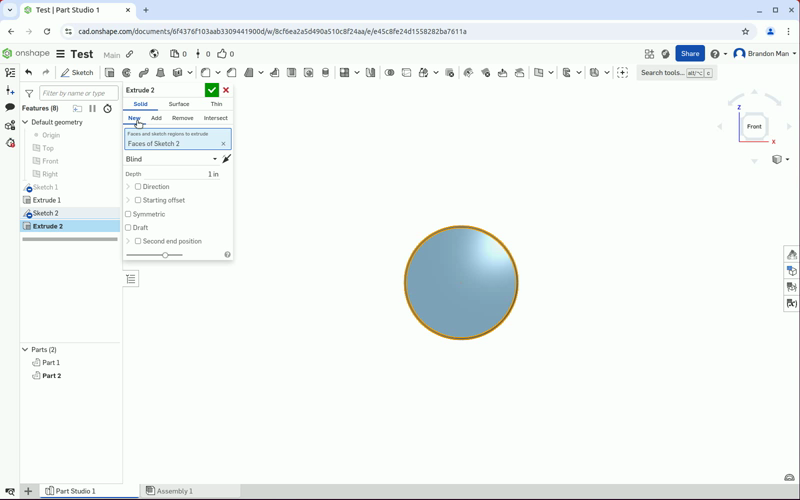
key(tab, 4)
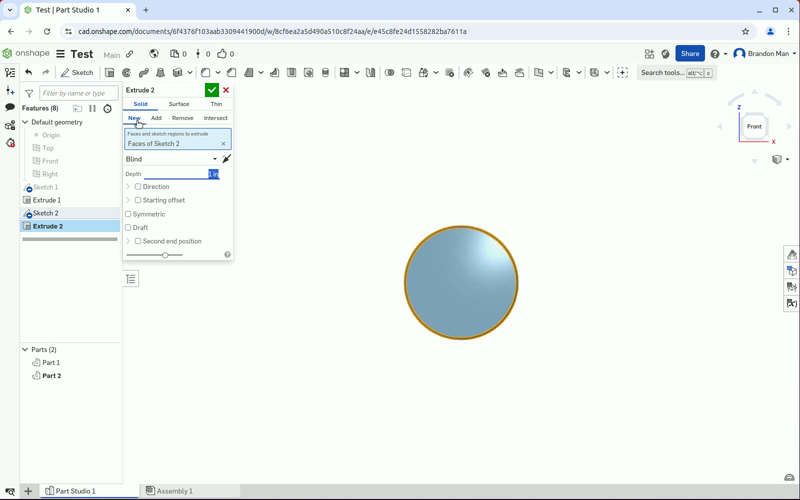
text(23.108)
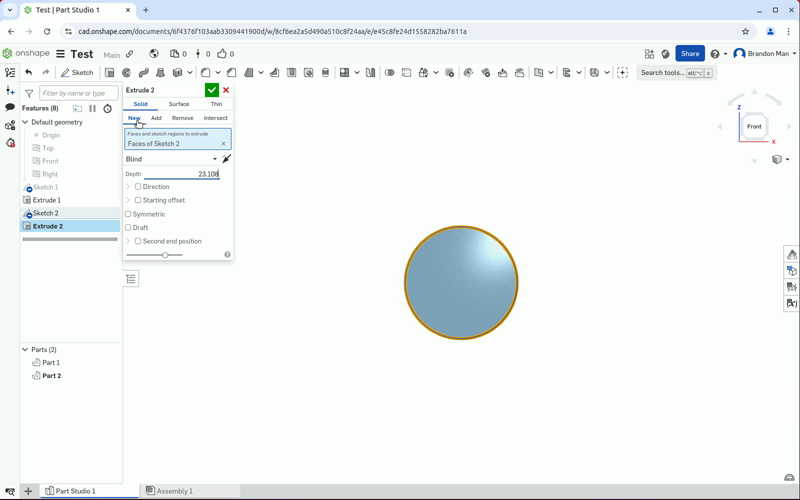
key(enter)
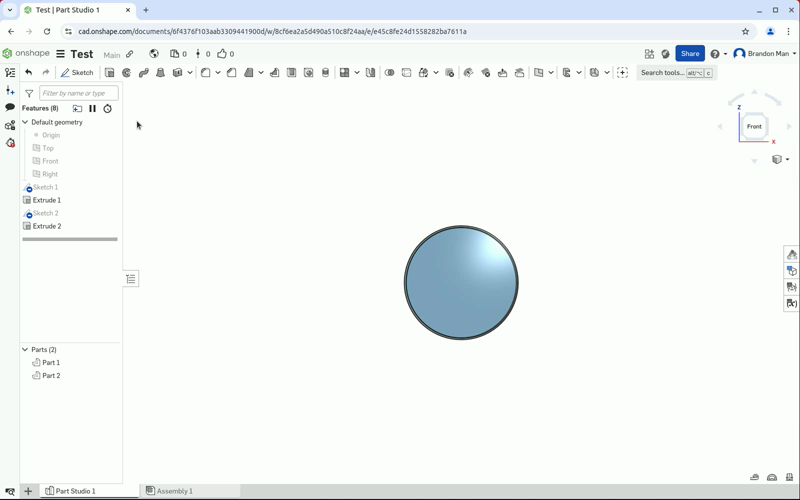
key(shift+h)
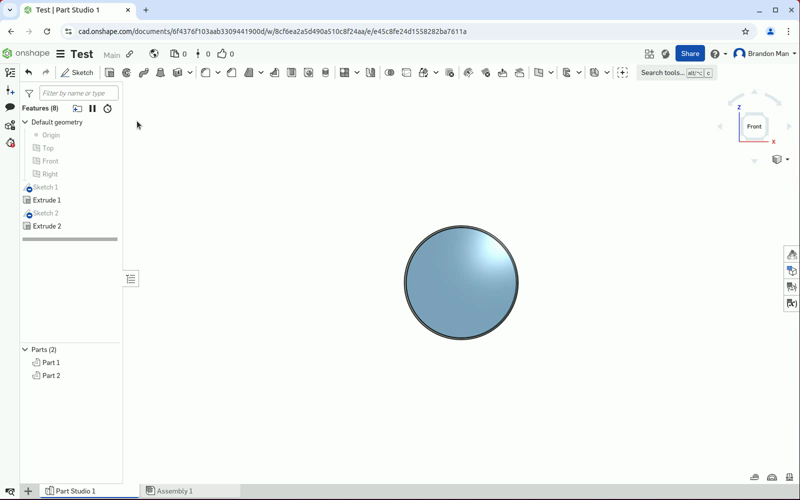
key(shift+h)
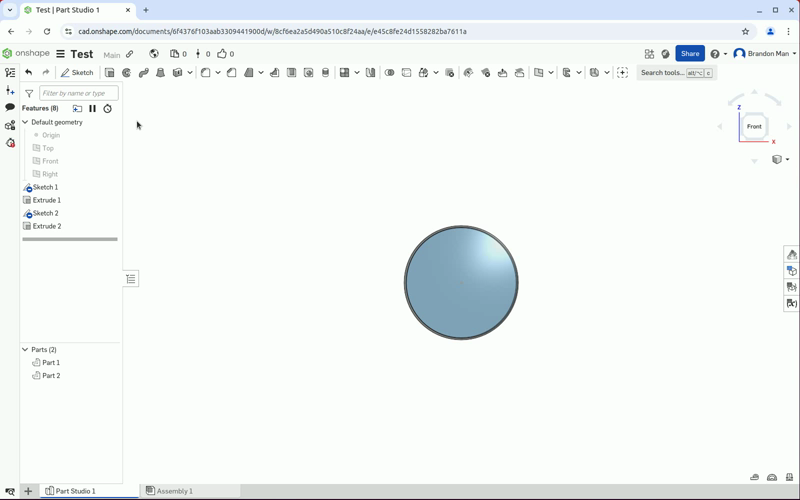
key(shift+7)
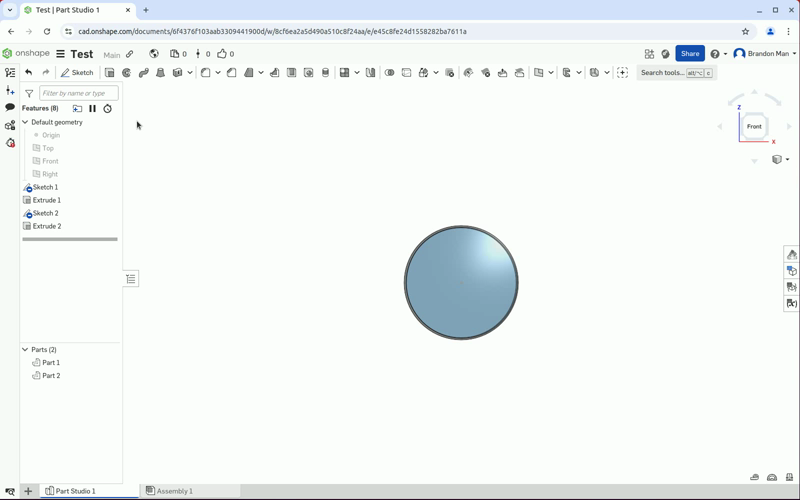
key(left, 2)
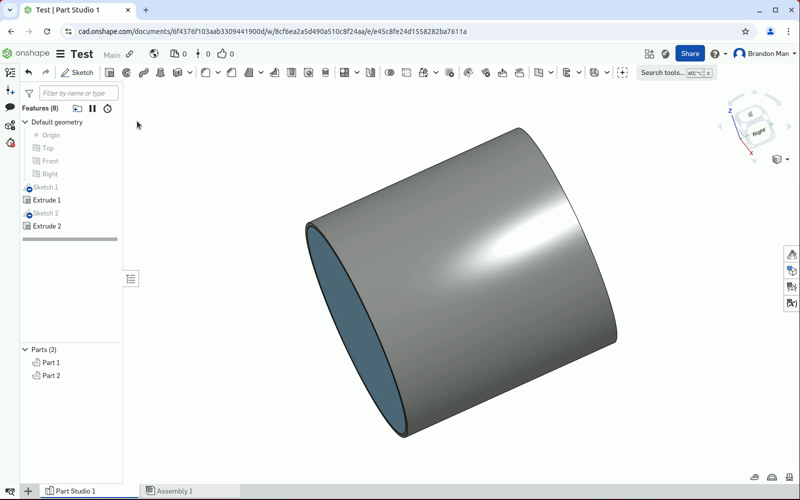
key(down, 2)
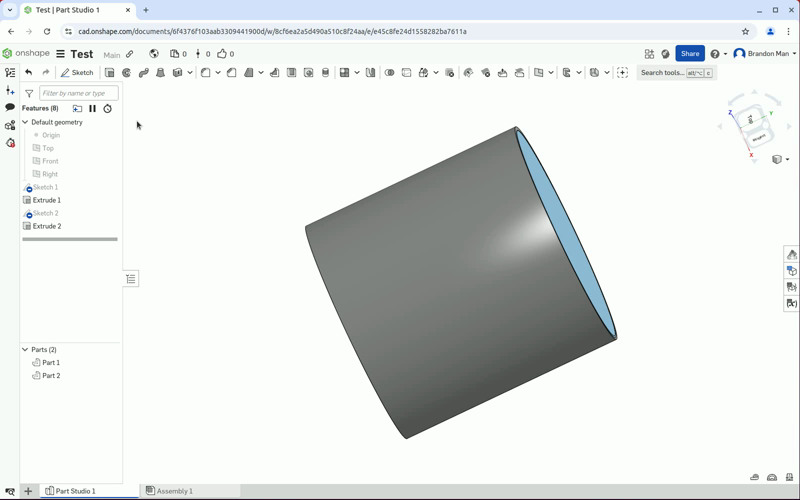
key(up, 2)
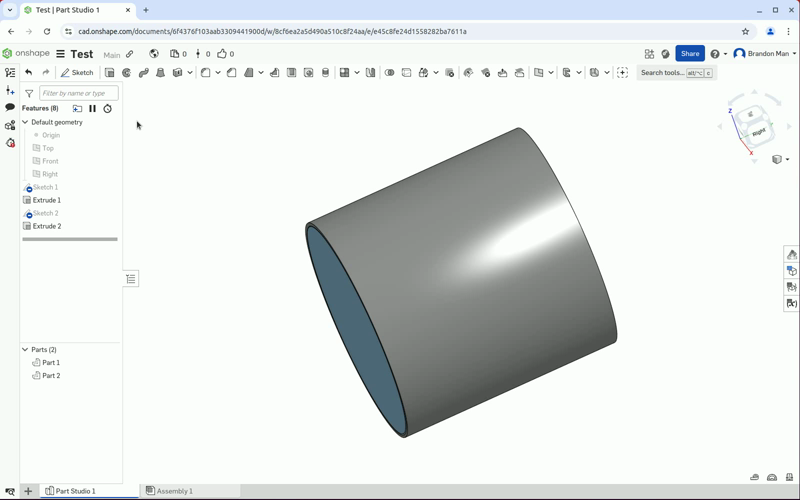
key(right, 2)
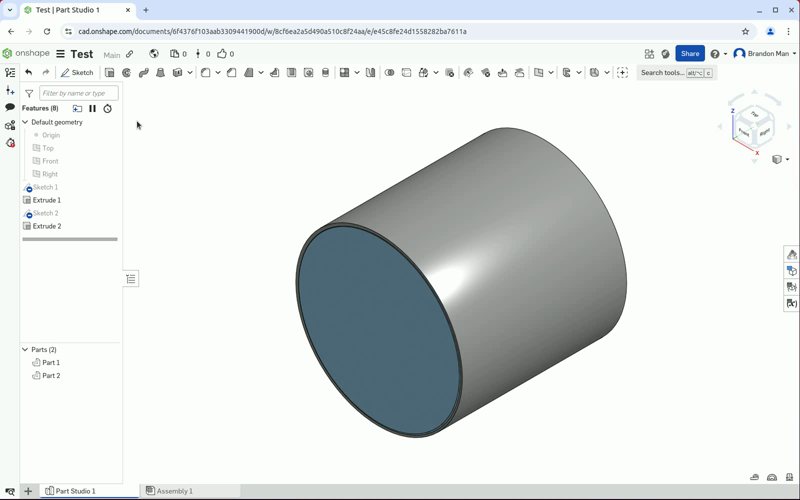
mouse_move(73, 189)
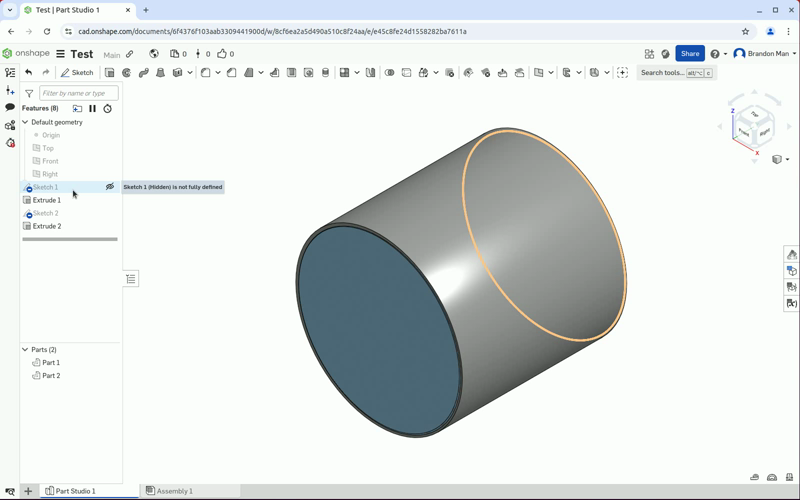
click(73, 189)